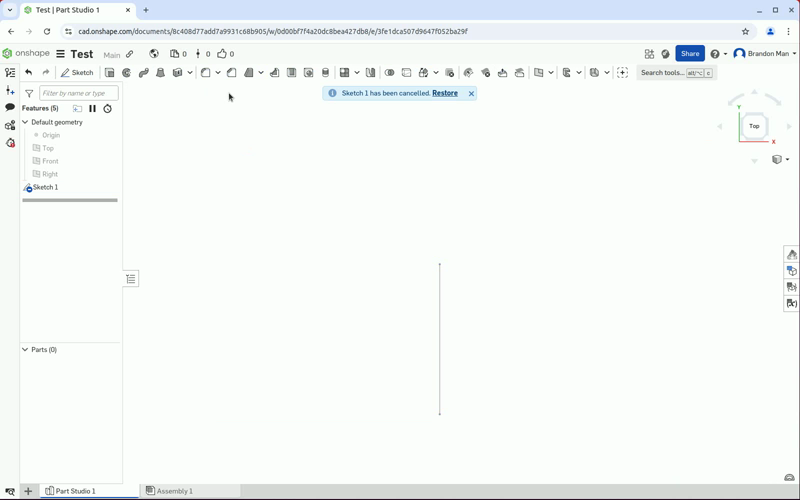
key(shift+h)
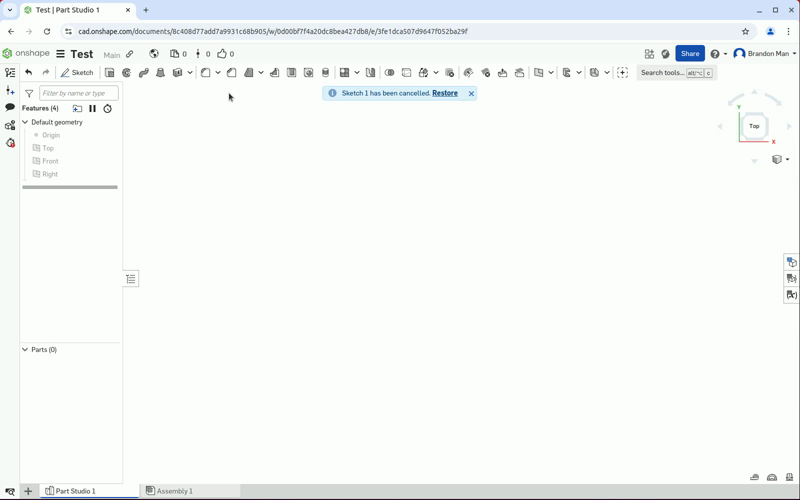
mouse_move(73, 352)
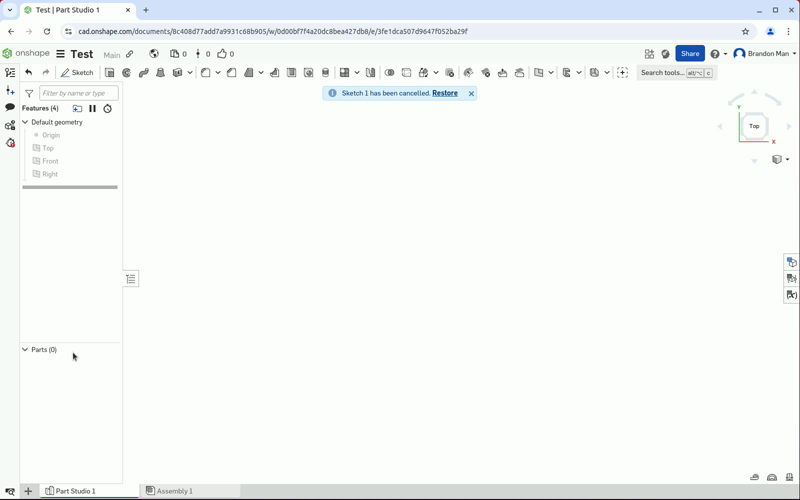
key(y)
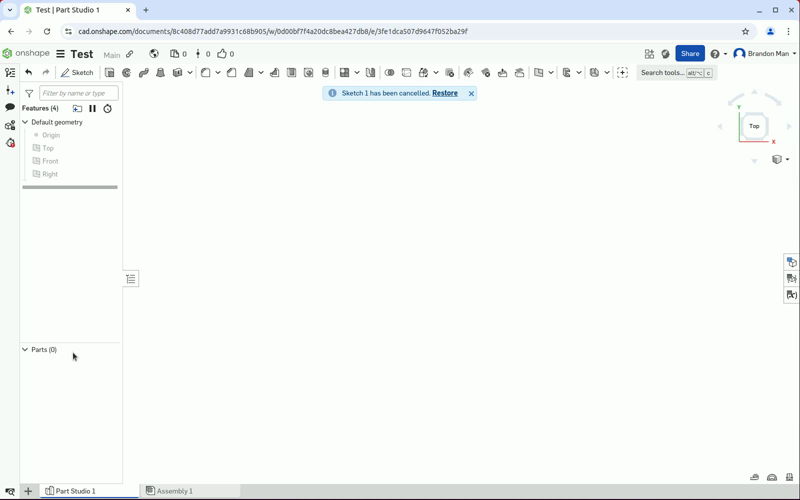
key(shift+p)
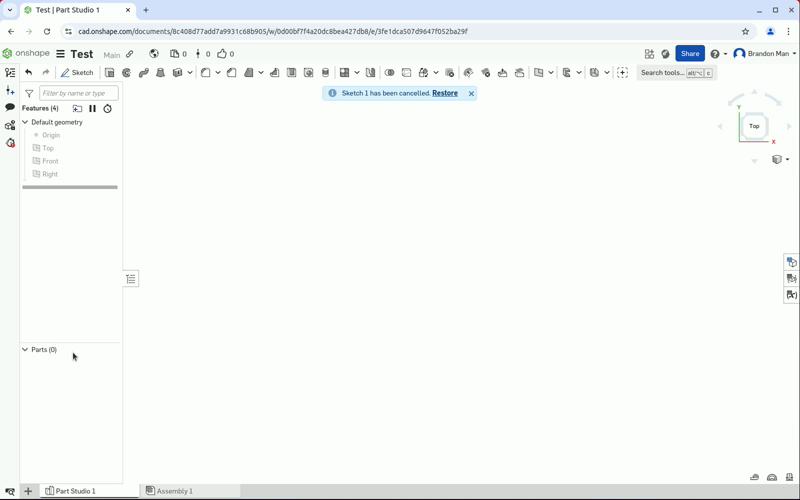
key(space)
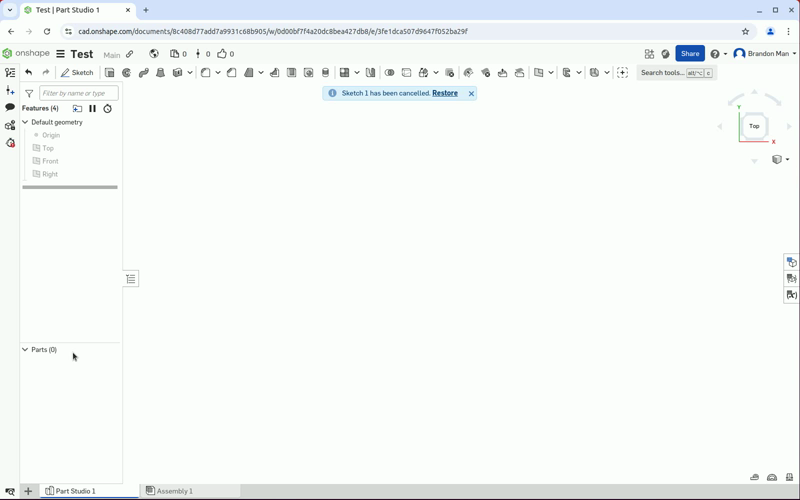
key_down(shift)
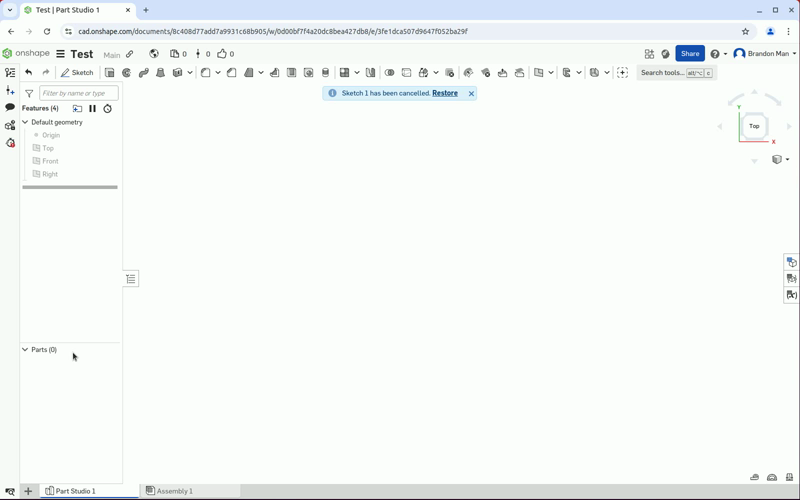
key(up)
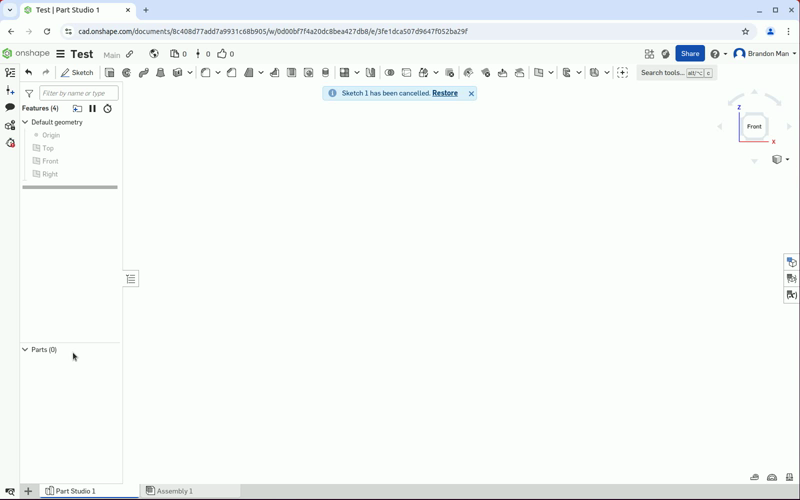
key_up(shift)
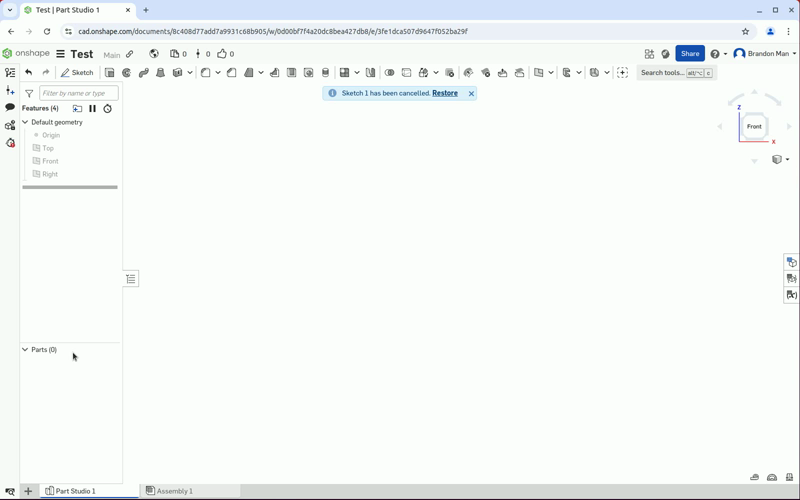
mouse_move(73, 352)
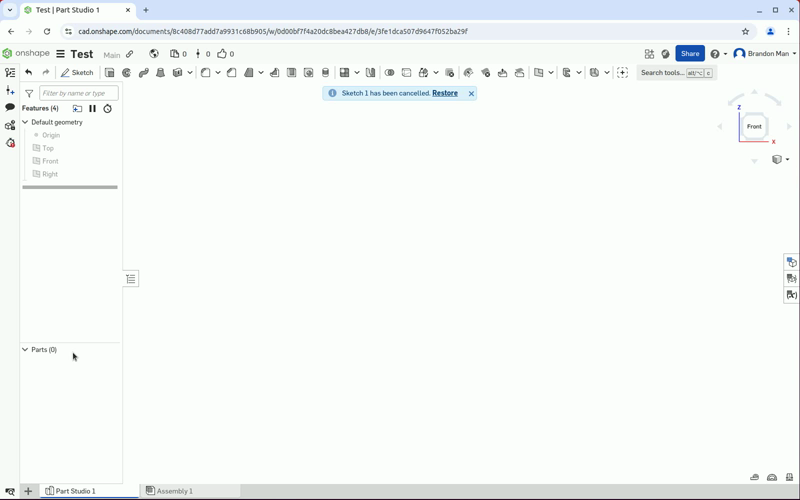
key(shift+y)
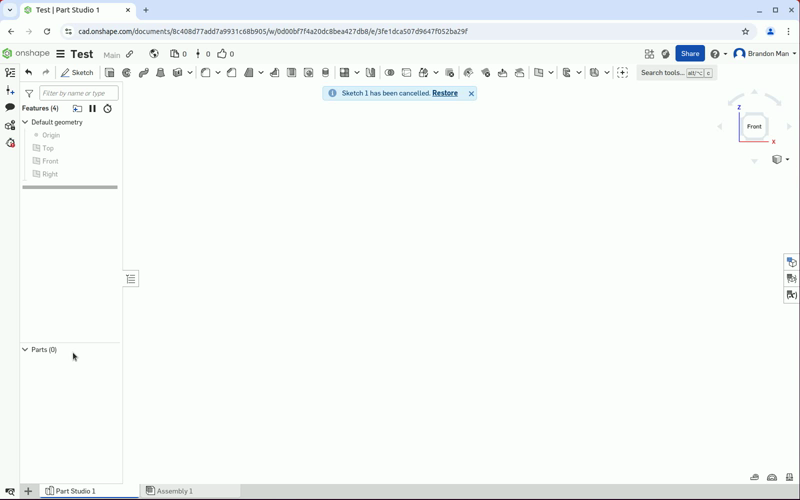
key(shift+s)
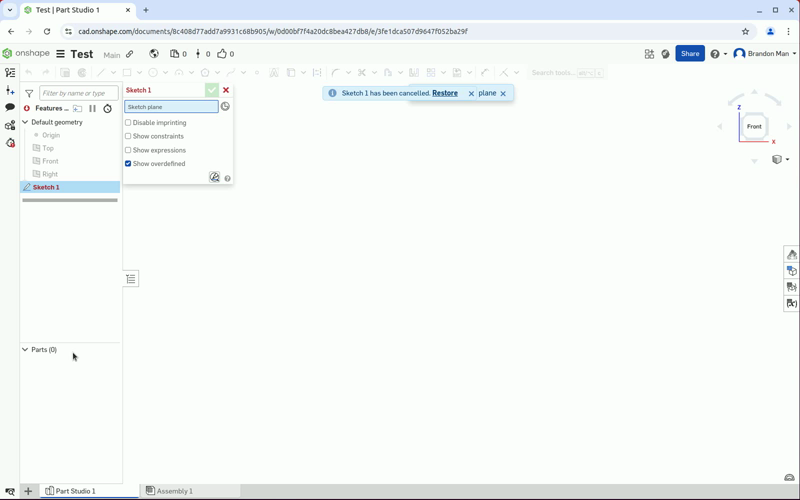
mouse_move(73, 163)
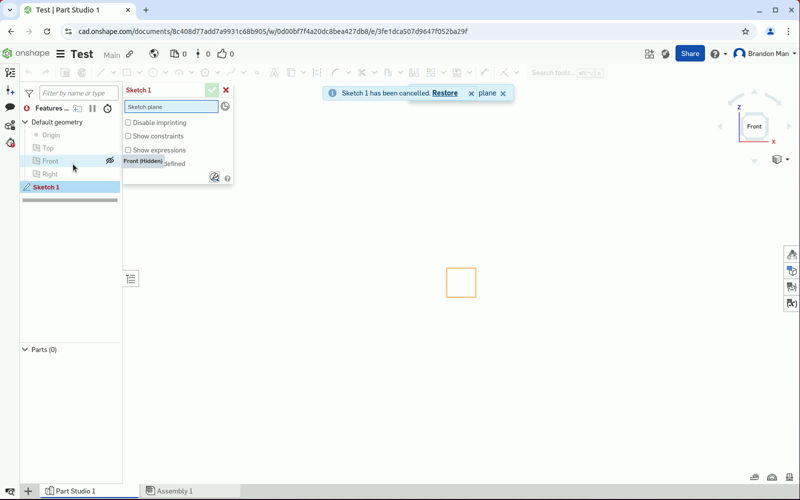
click(73, 163)
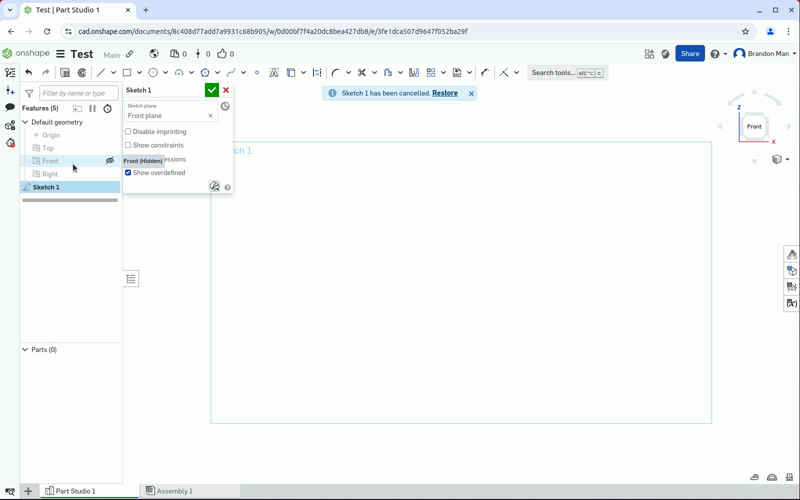
mouse_move(73, 352)
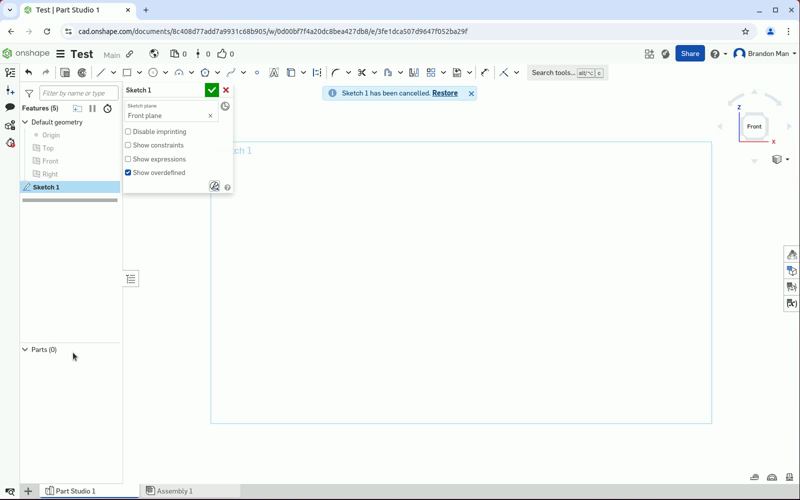
key(y)
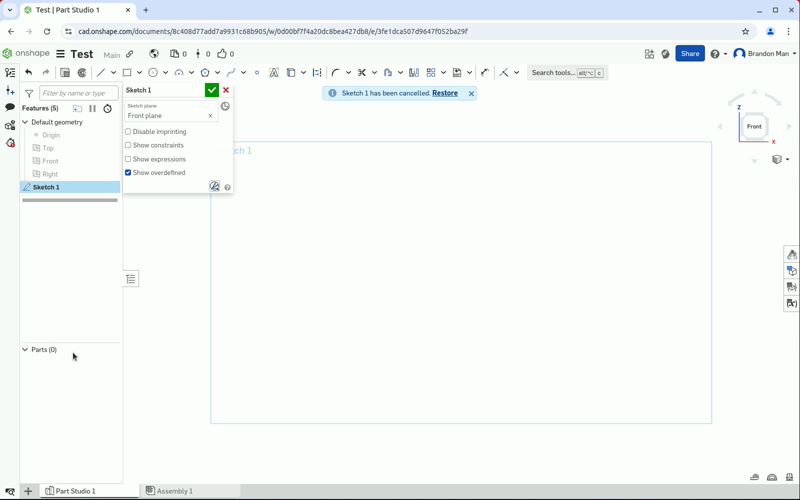
key(l)
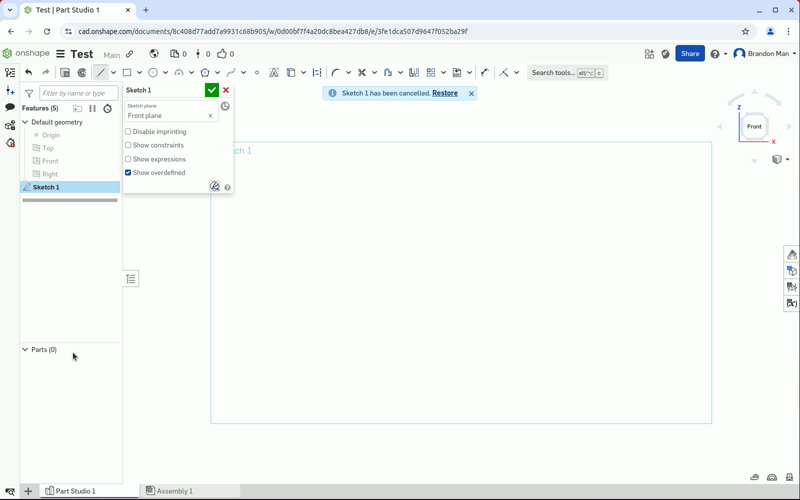
key_down(shift)
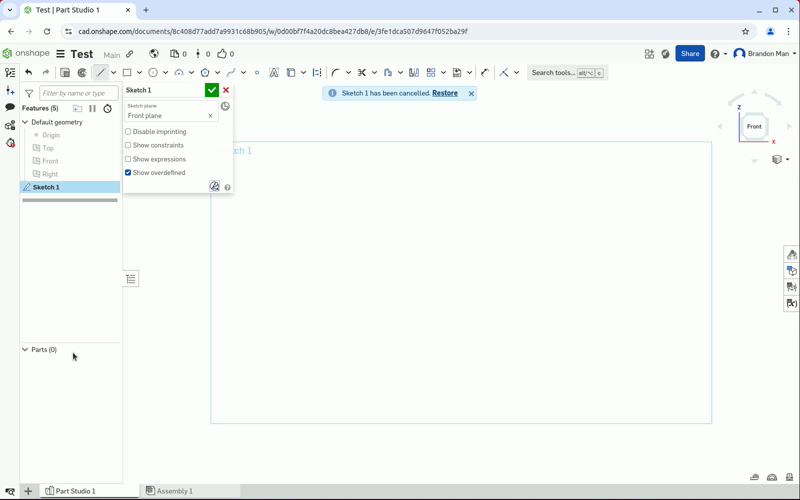
mouse_move(361, 316)
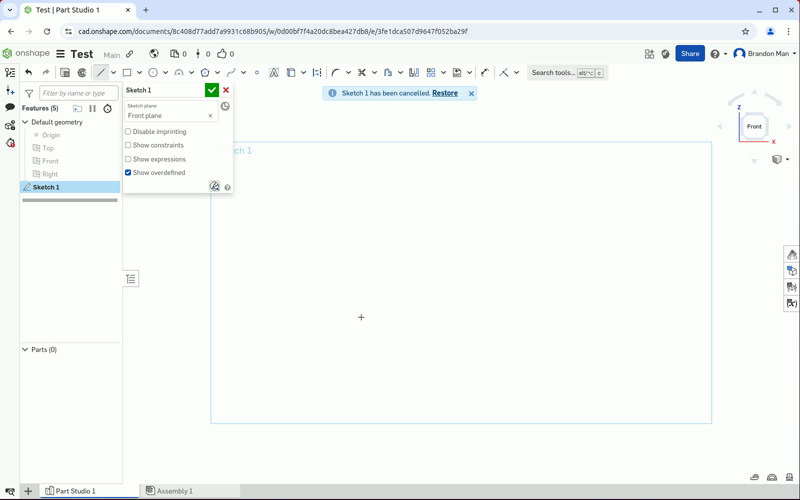
click(361, 316)
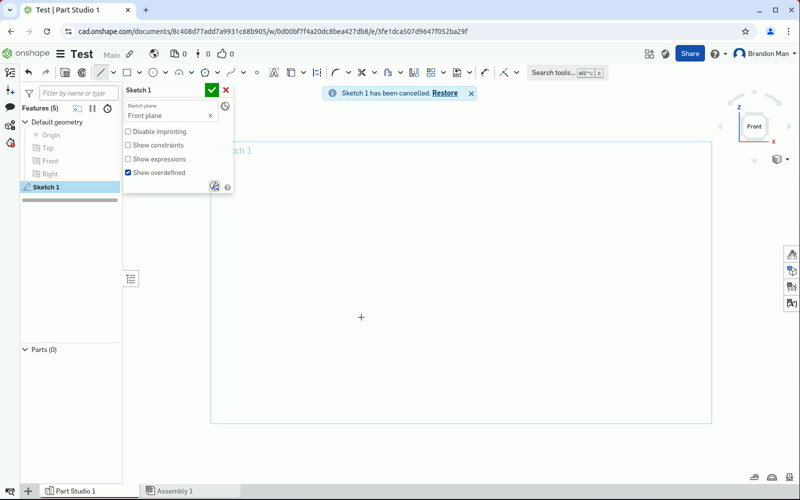
key_up(shift)
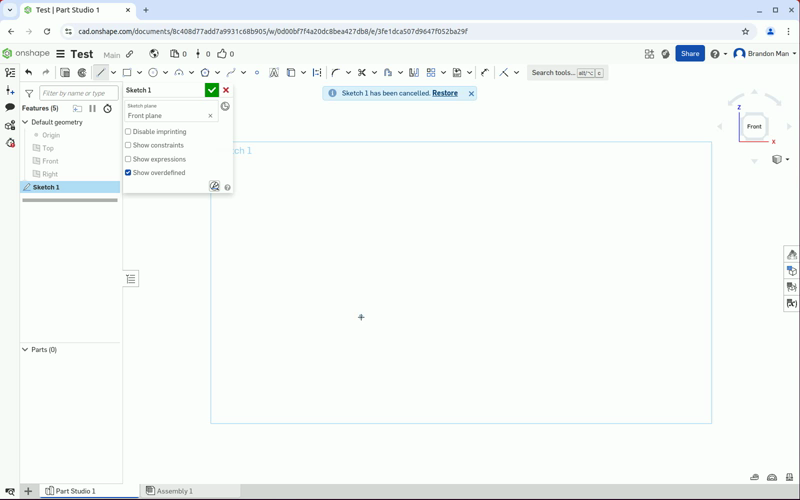
key_down(shift)
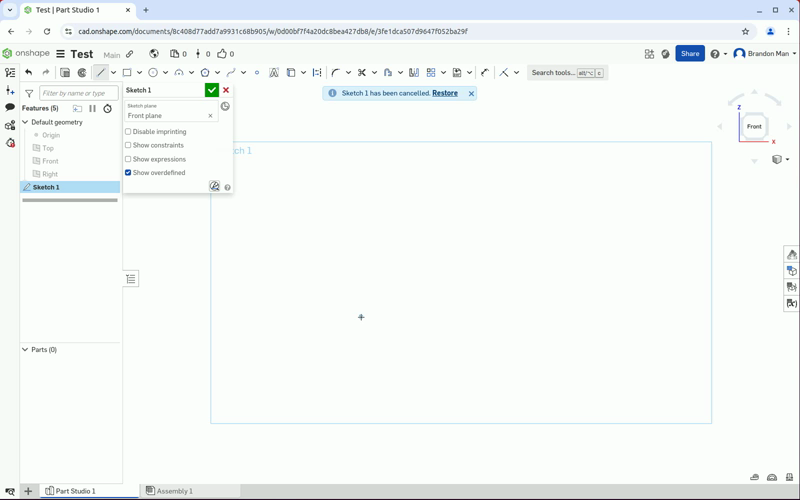
mouse_move(572, 317)
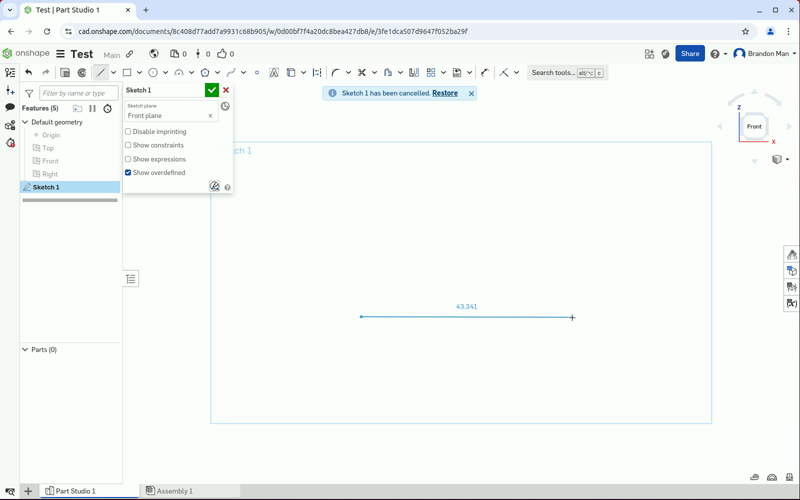
click(572, 317)
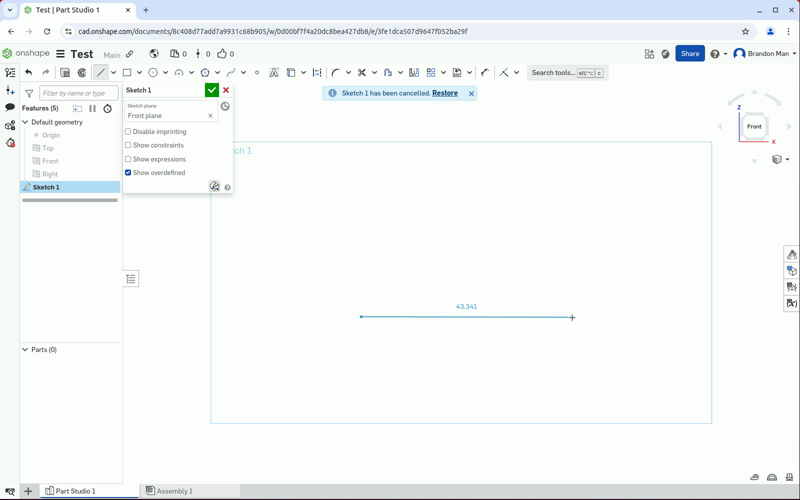
key_up(shift)
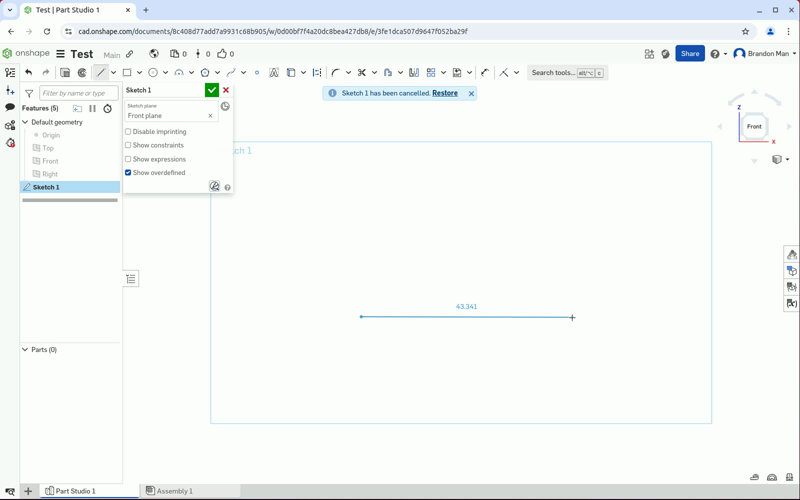
key_down(shift)
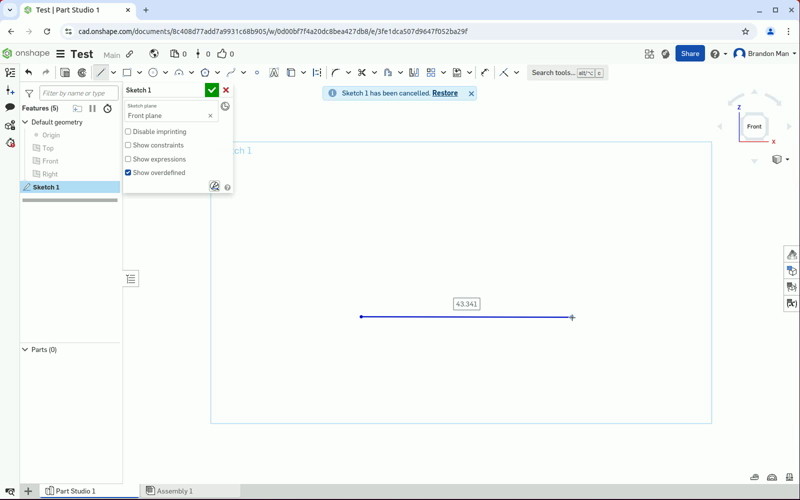
mouse_move(572, 252)
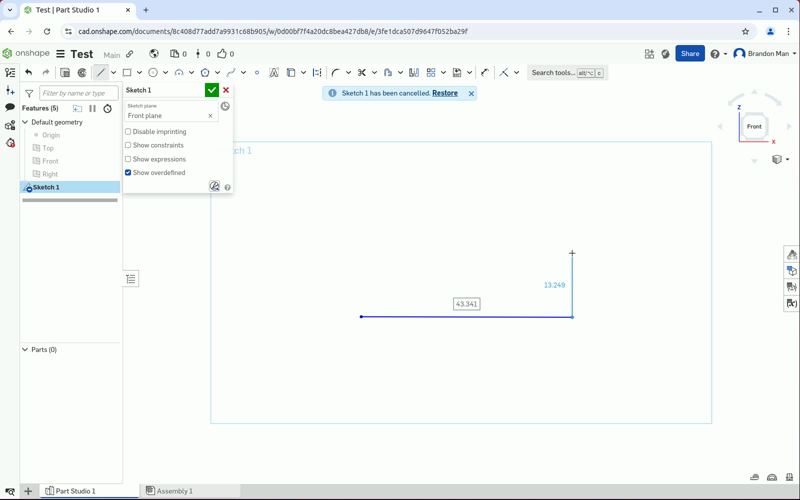
click(572, 252)
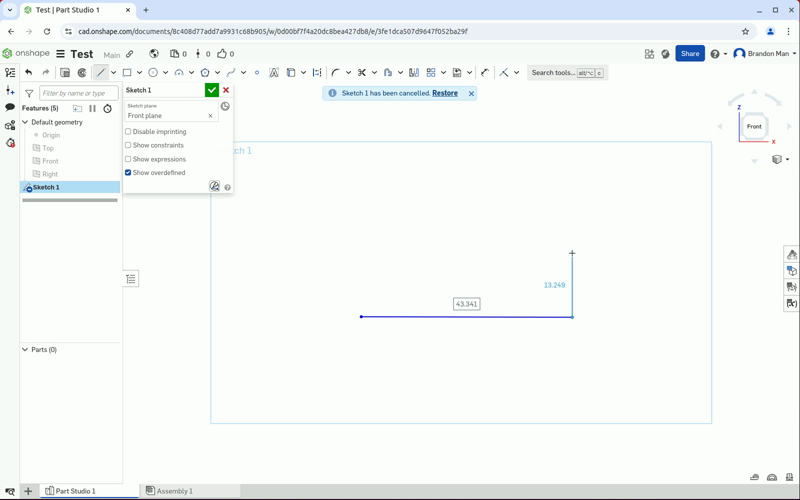
key_up(shift)
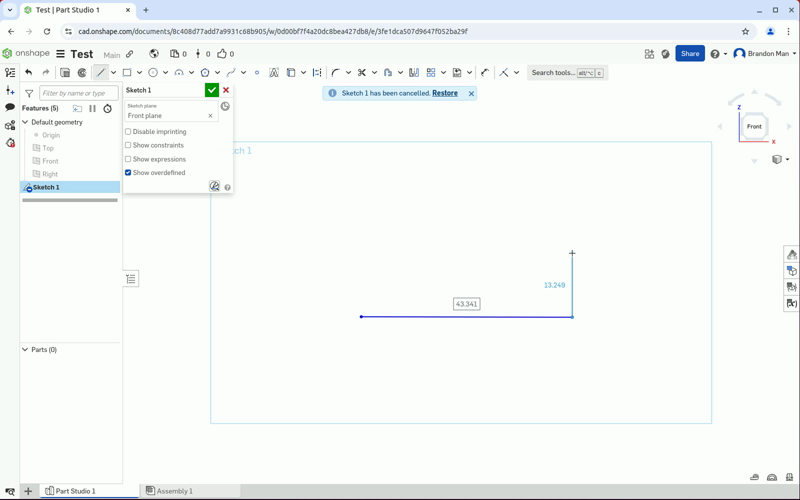
key_down(shift)
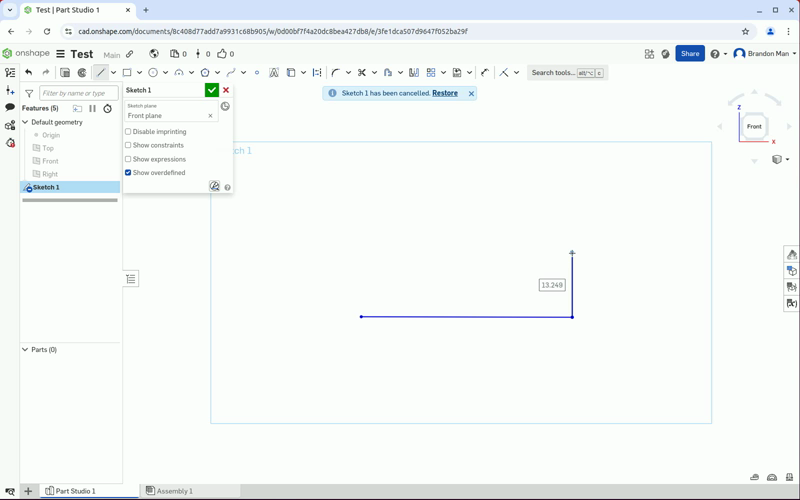
mouse_move(361, 252)
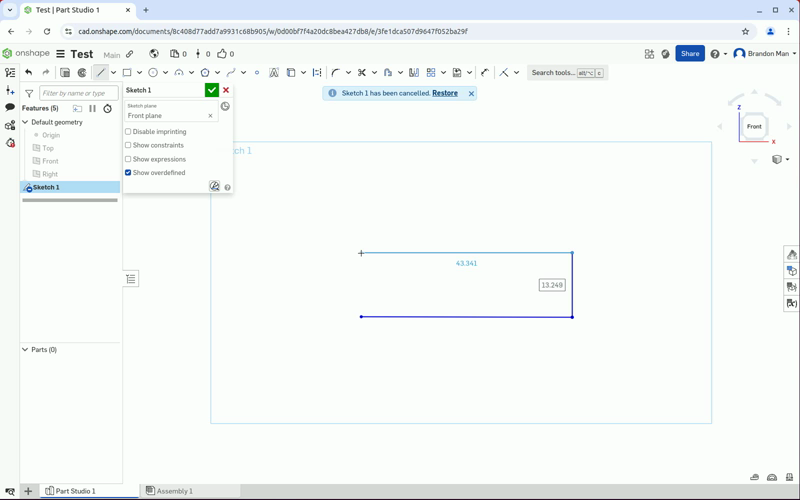
click(361, 252)
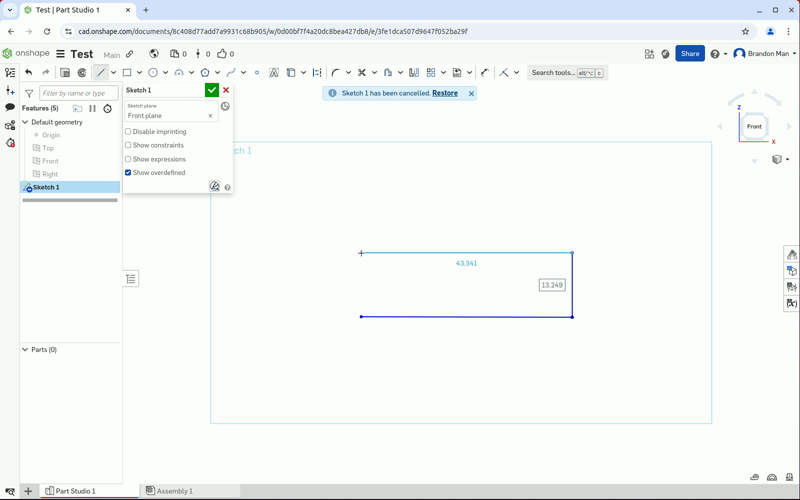
key_up(shift)
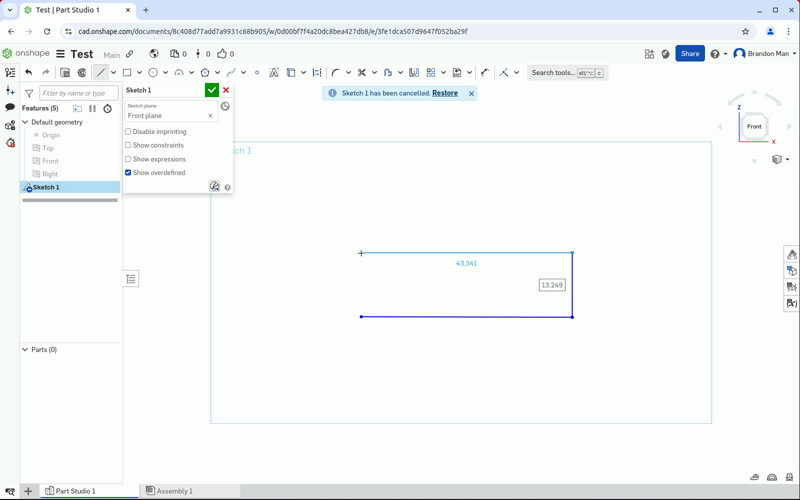
key_down(shift)
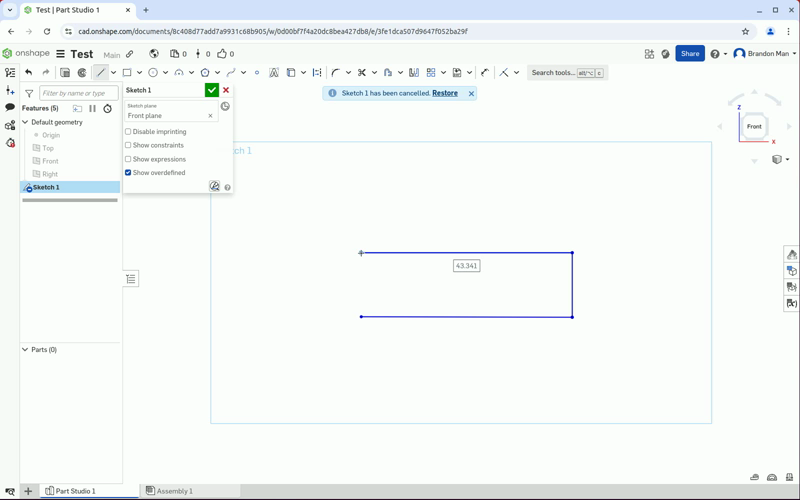
mouse_move(361, 316)
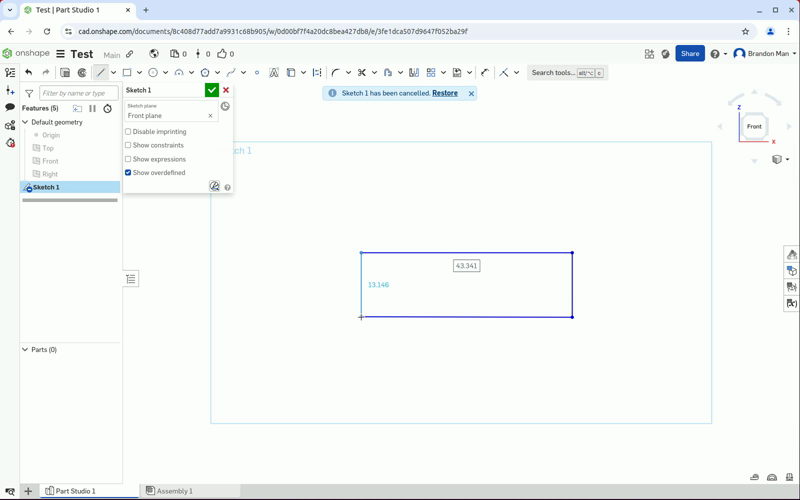
key_up(shift)
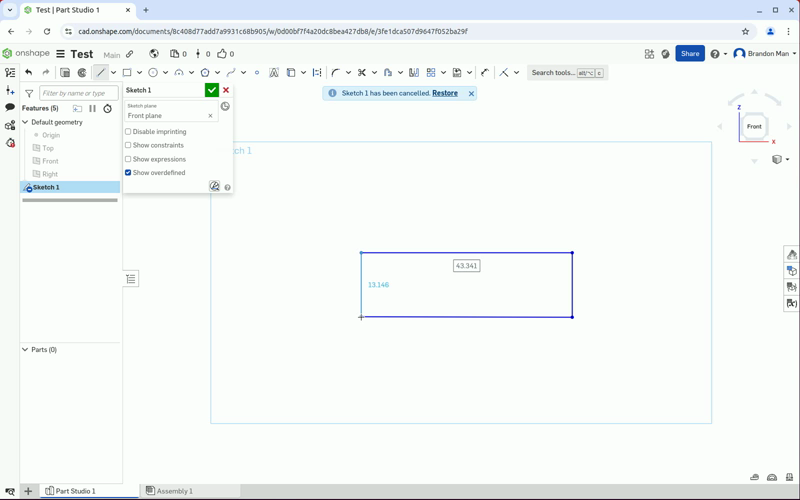
click(361, 316)
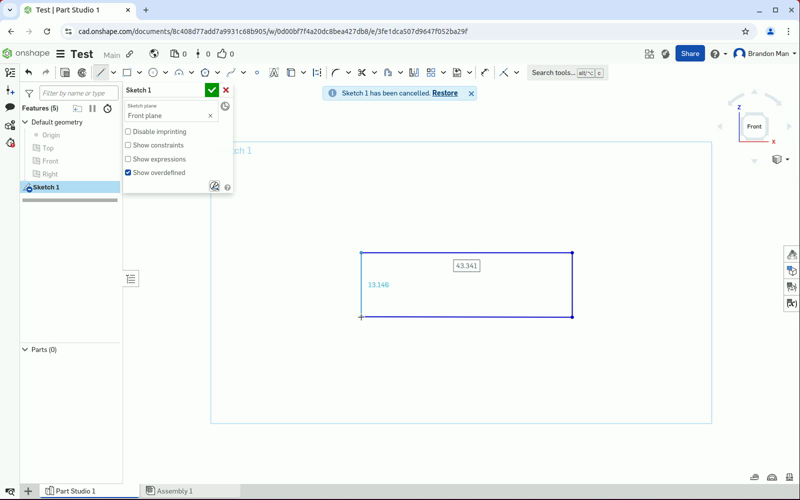
key(esc)
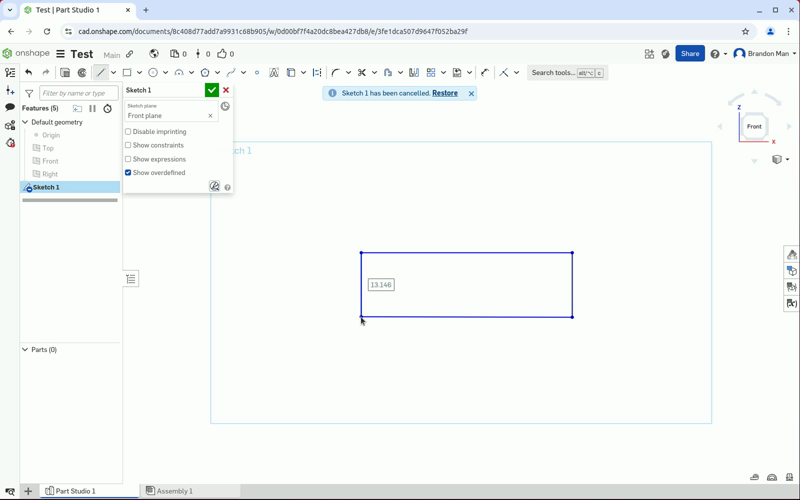
mouse_move(504, 304)
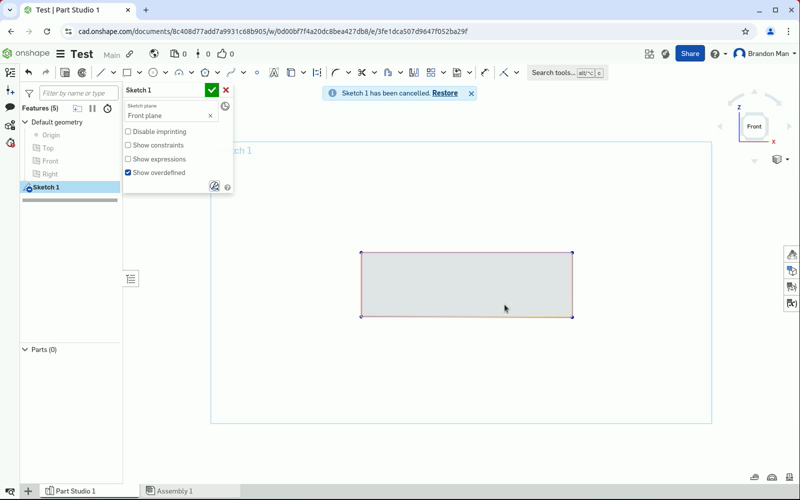
click(504, 304)
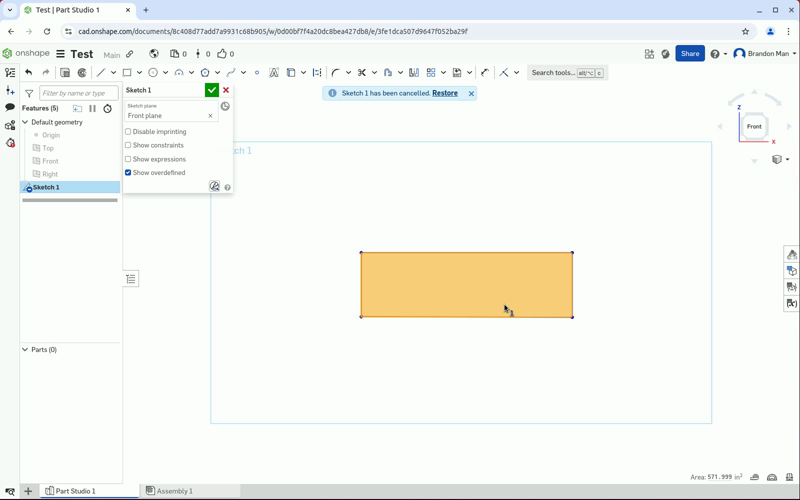
mouse_move(73, 352)
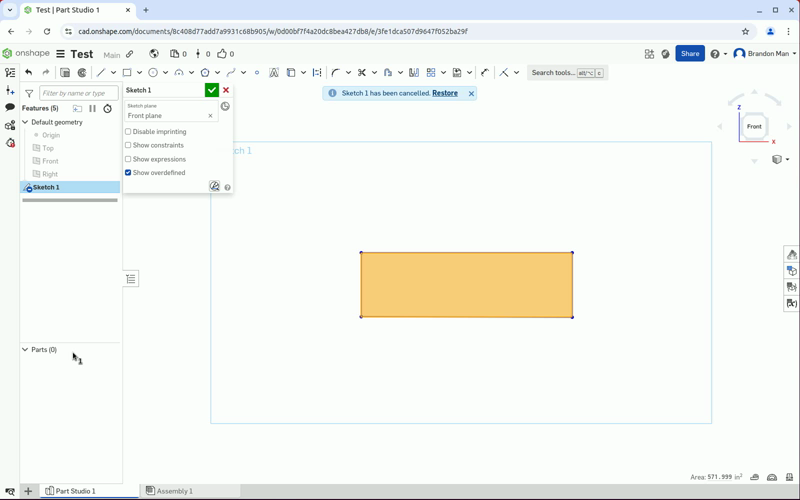
key(shift+y)
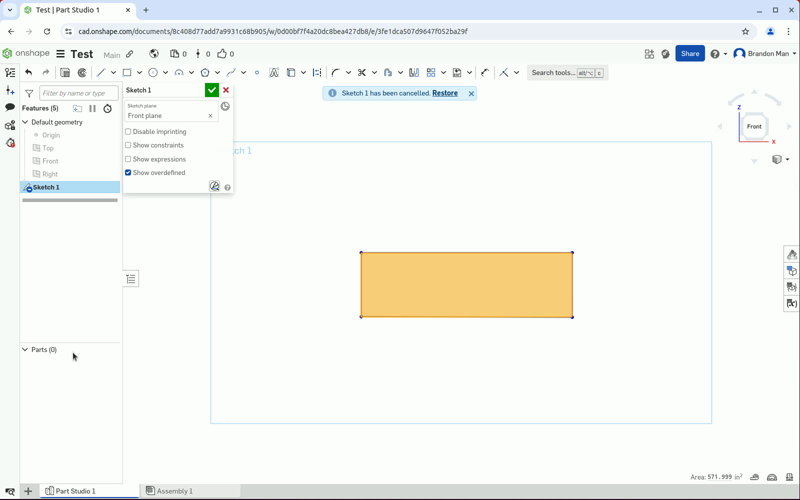
key(shift+e)
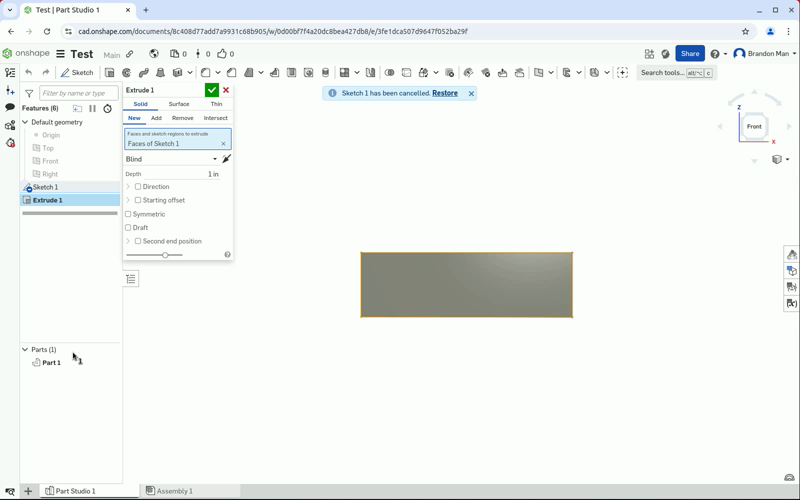
mouse_move(143, 106)
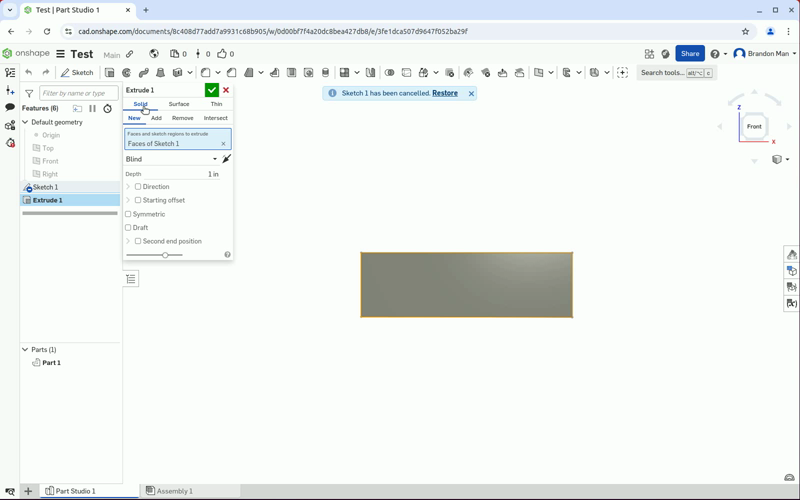
click(143, 106)
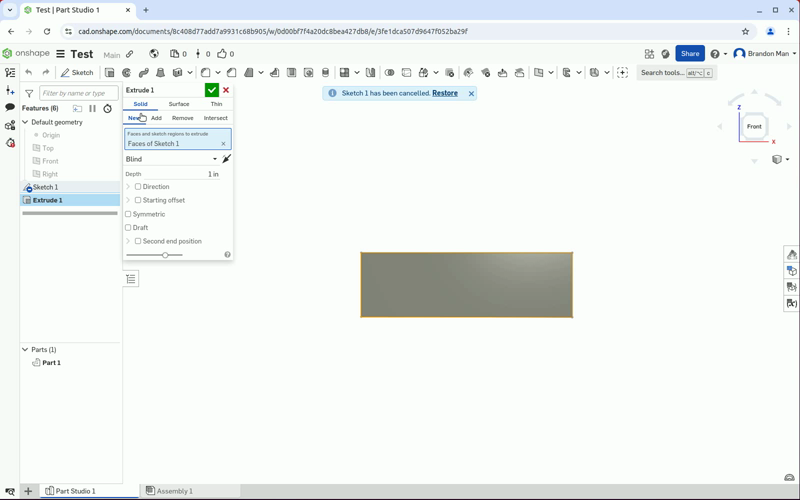
mouse_move(137, 120)
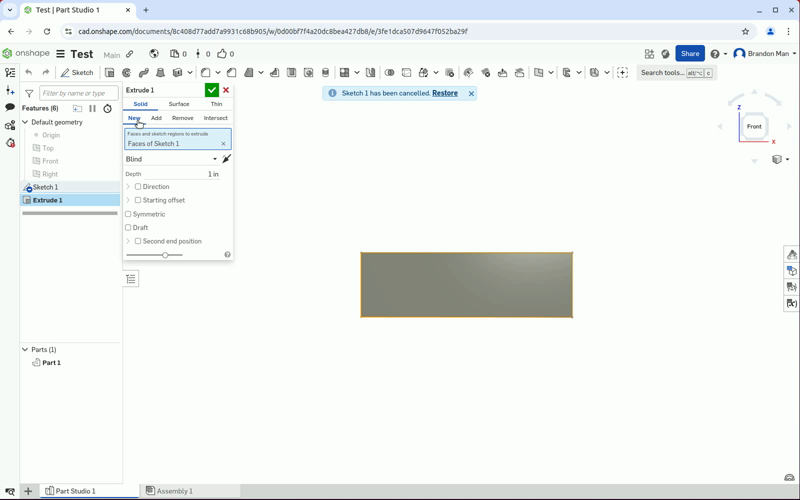
click(137, 120)
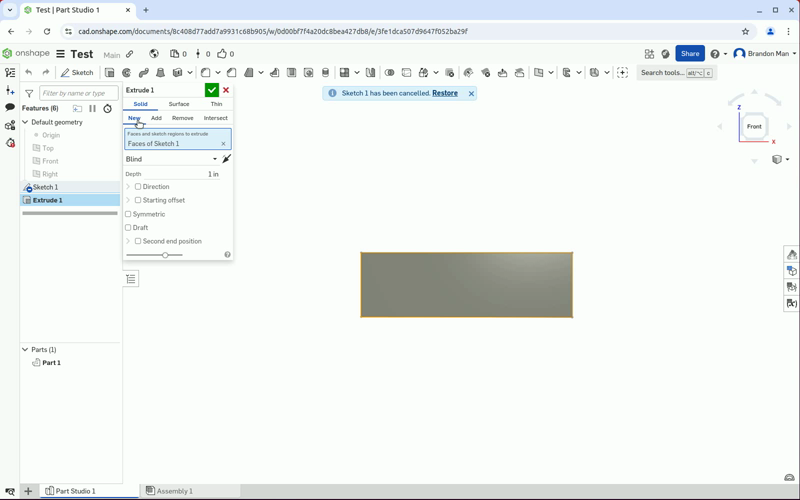
key(tab, 4)
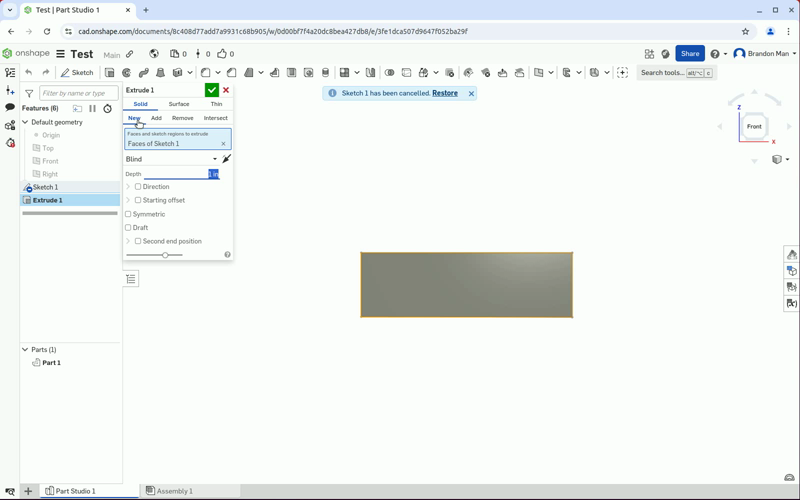
text(4.333)
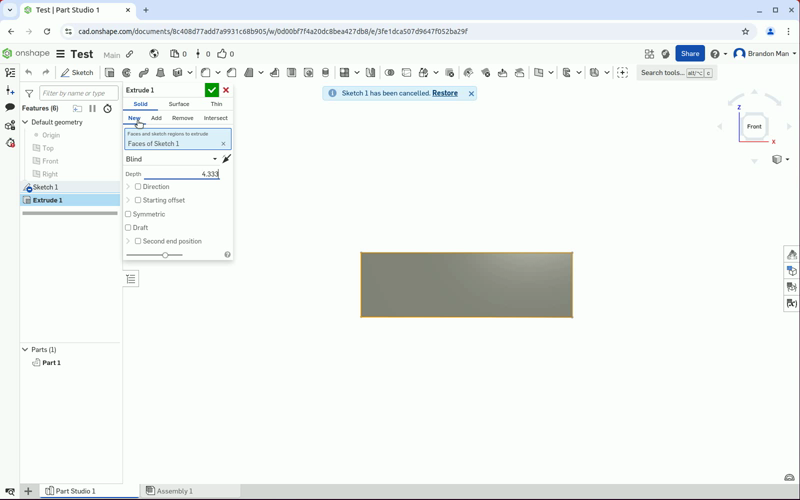
key(enter)
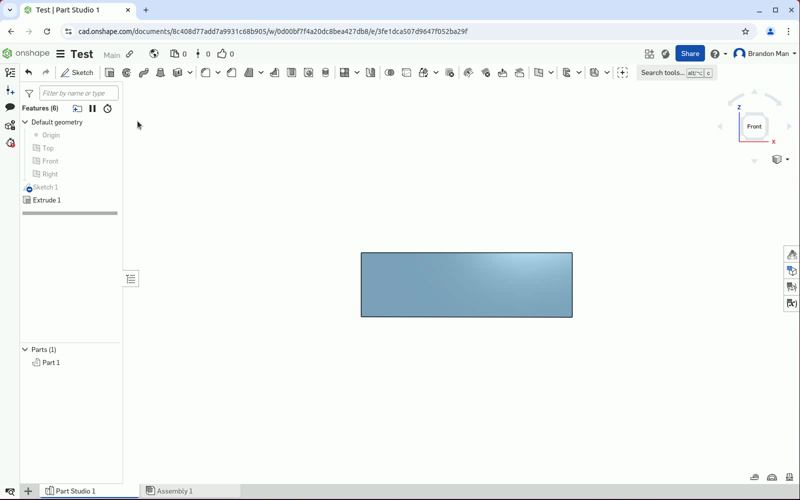
key(shift+h)
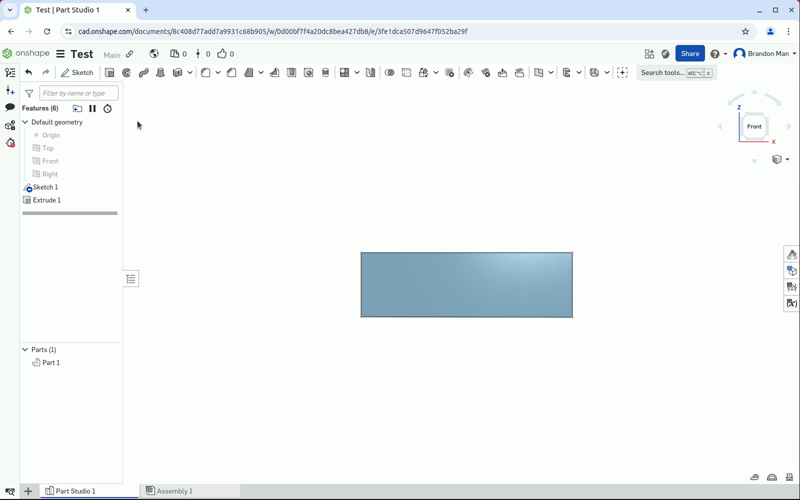
key(shift+h)
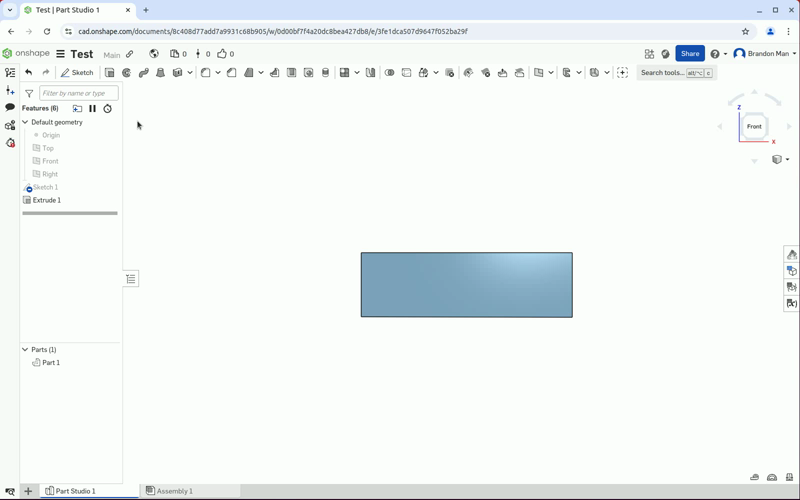
mouse_move(73, 189)
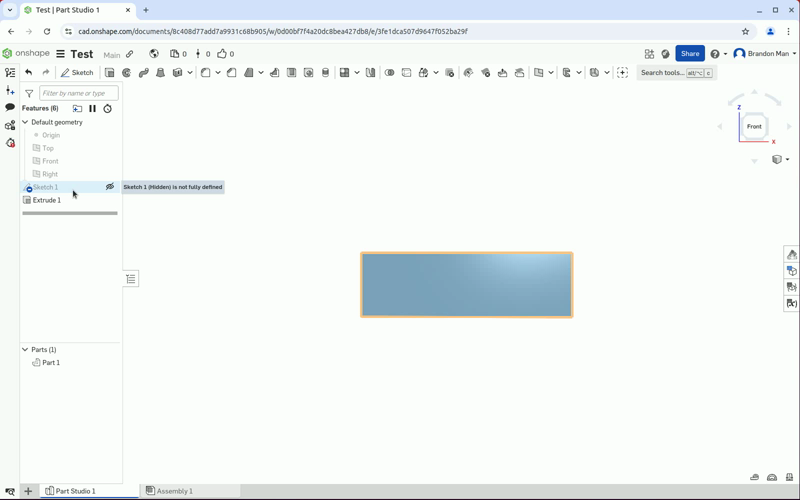
click(73, 189)
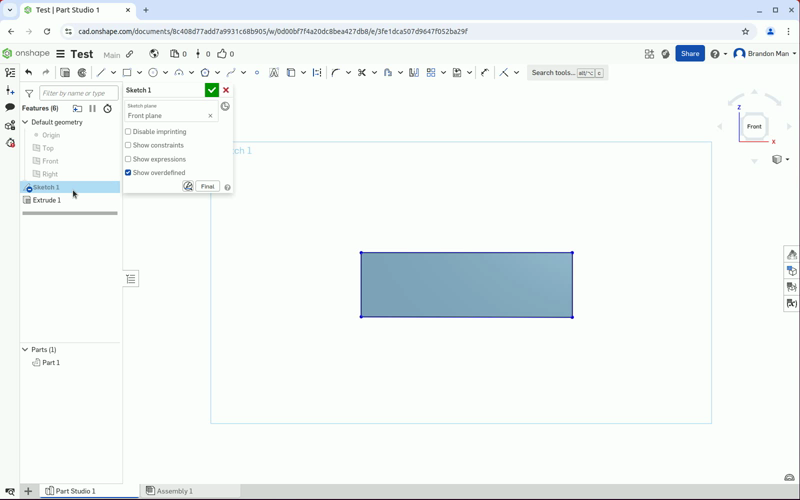
mouse_move(229, 92)
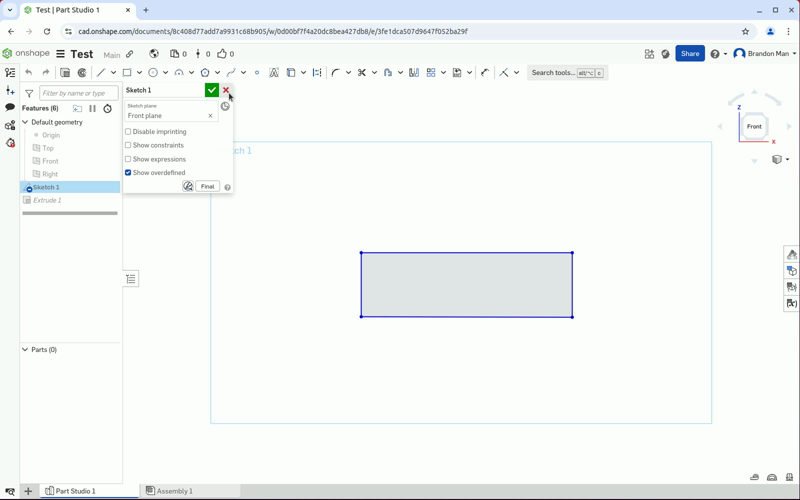
click(229, 92)
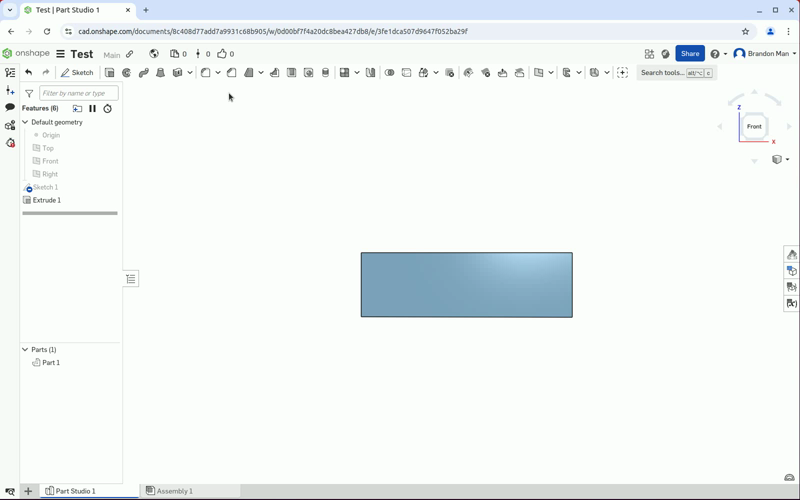
mouse_move(541, 75)
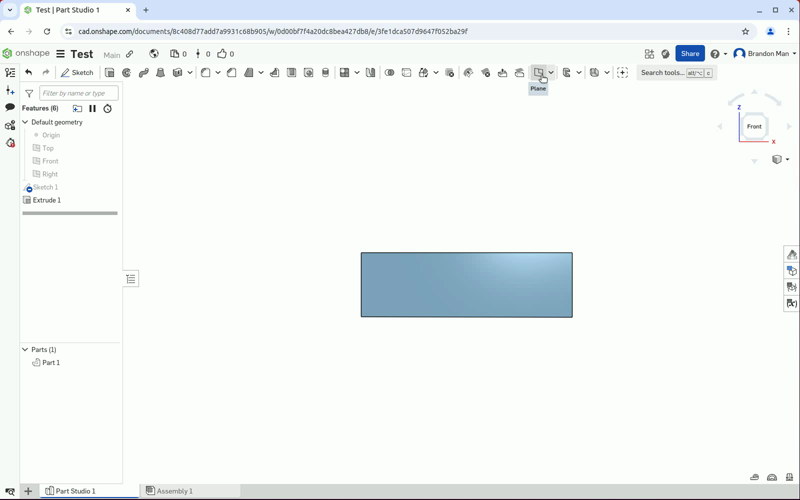
click(541, 75)
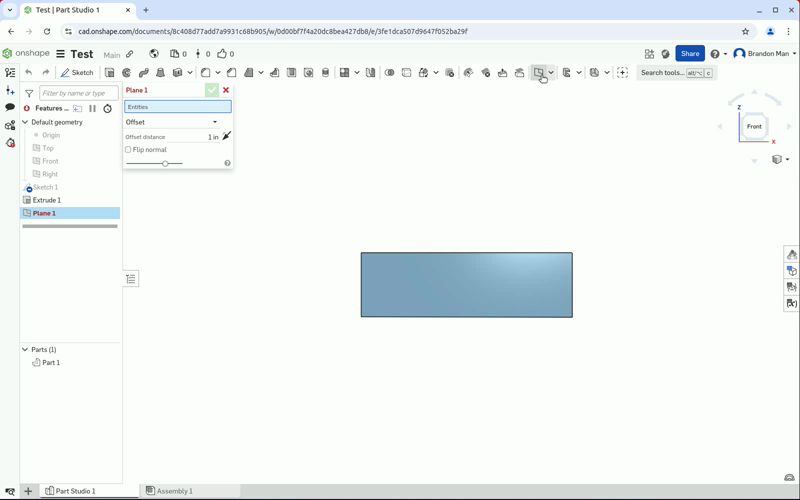
mouse_move(73, 163)
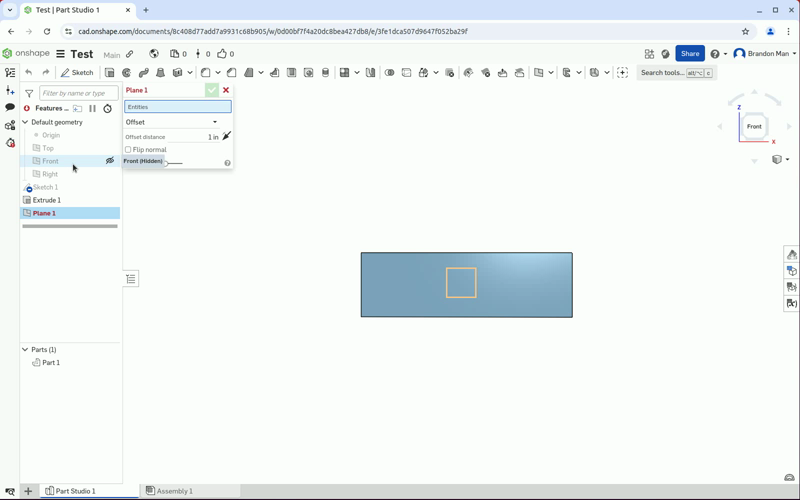
click(73, 163)
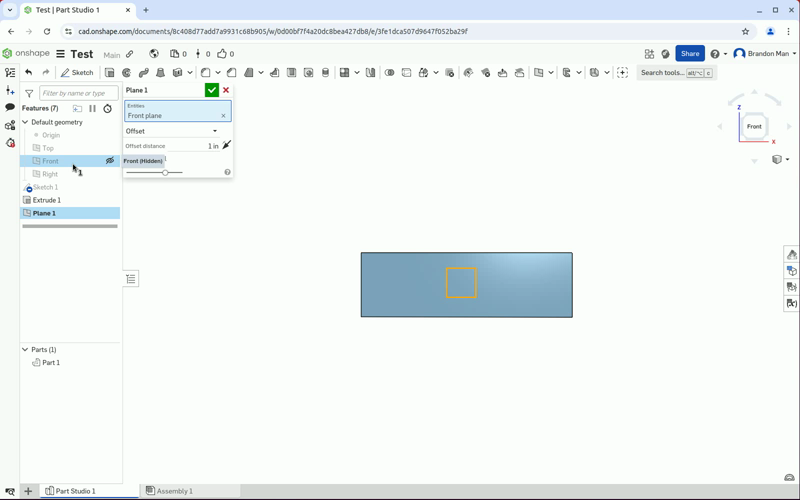
key(tab, 2)
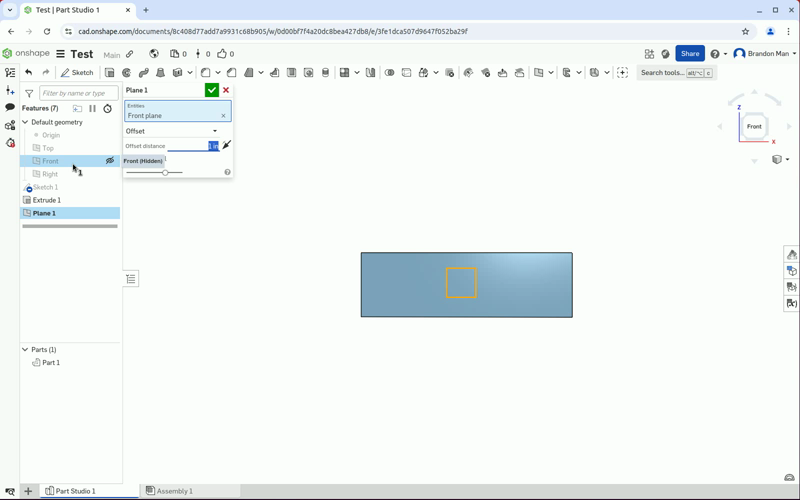
text(4.344)
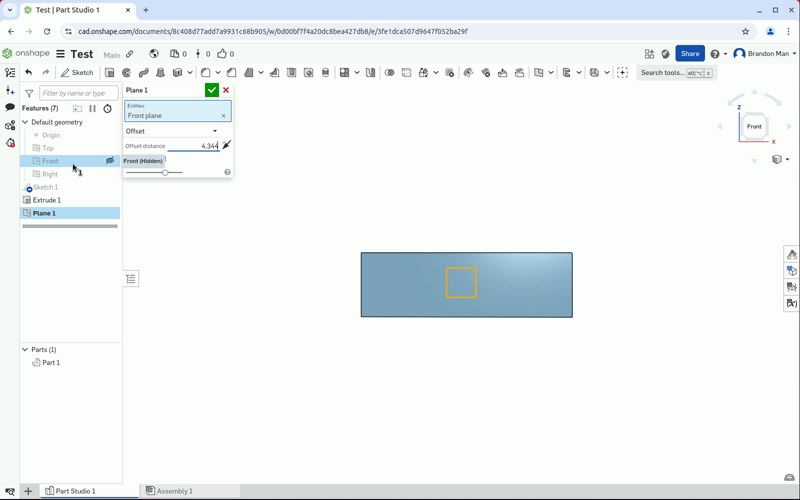
key(enter, 2)
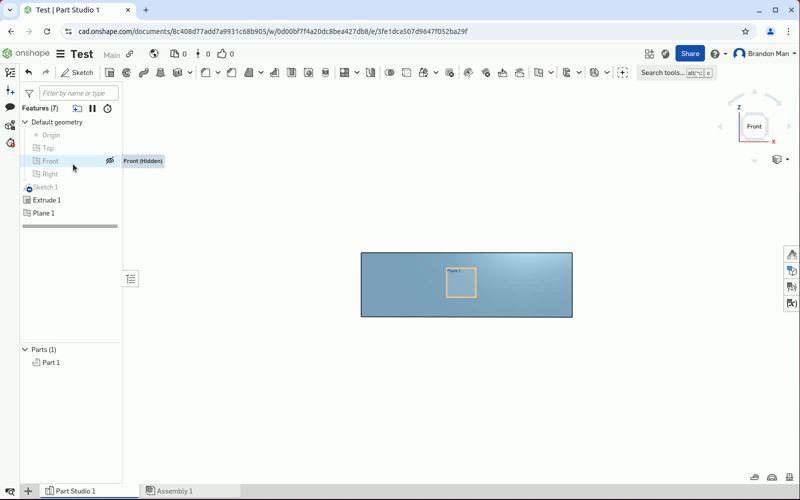
key(shift+s)
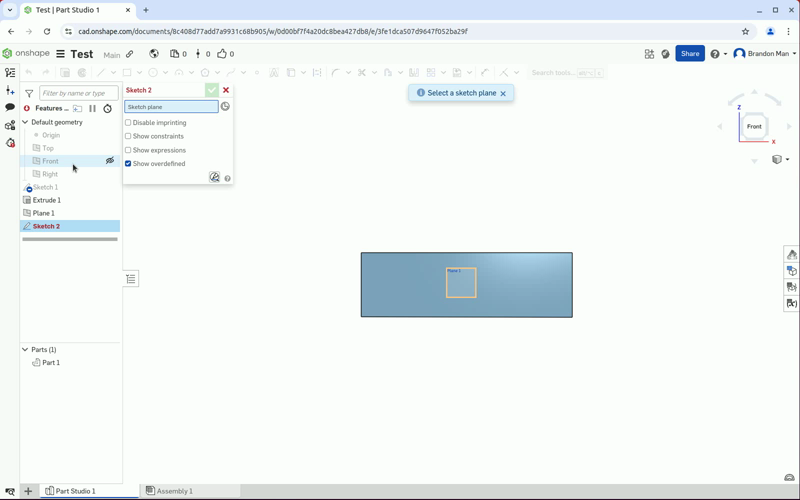
mouse_move(73, 215)
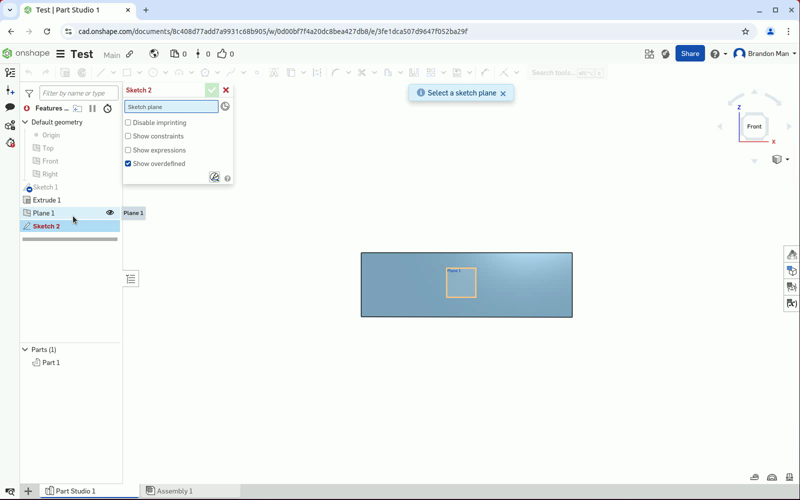
click(73, 215)
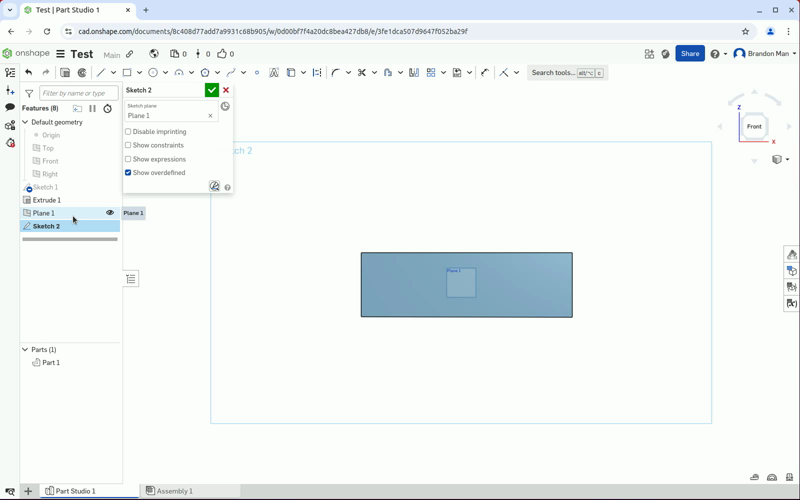
mouse_move(73, 352)
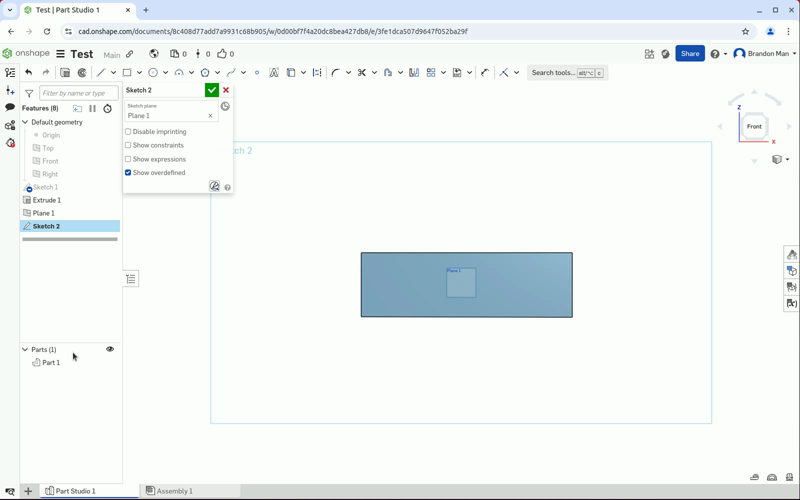
key(y)
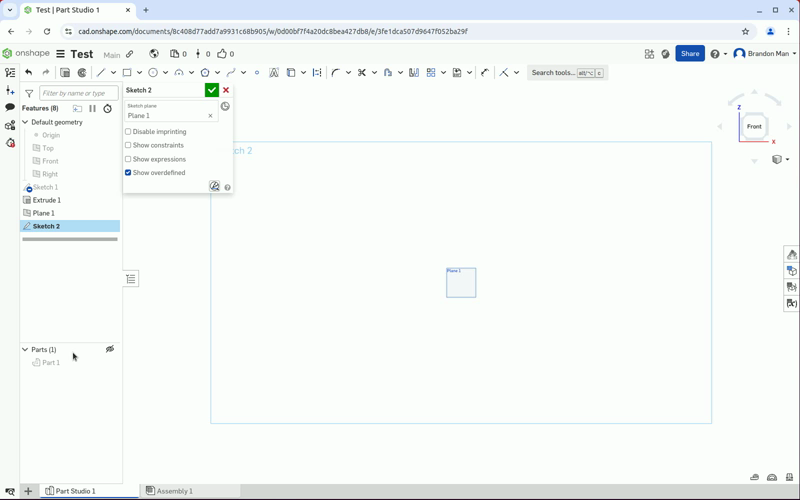
key(c)
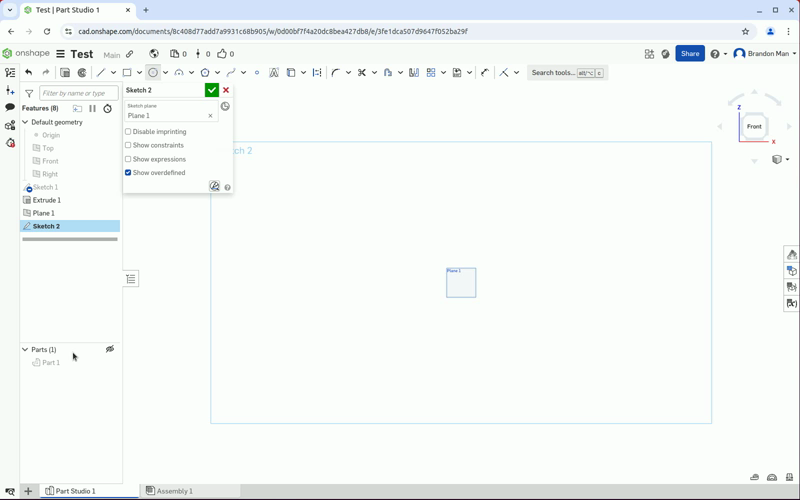
key_down(shift)
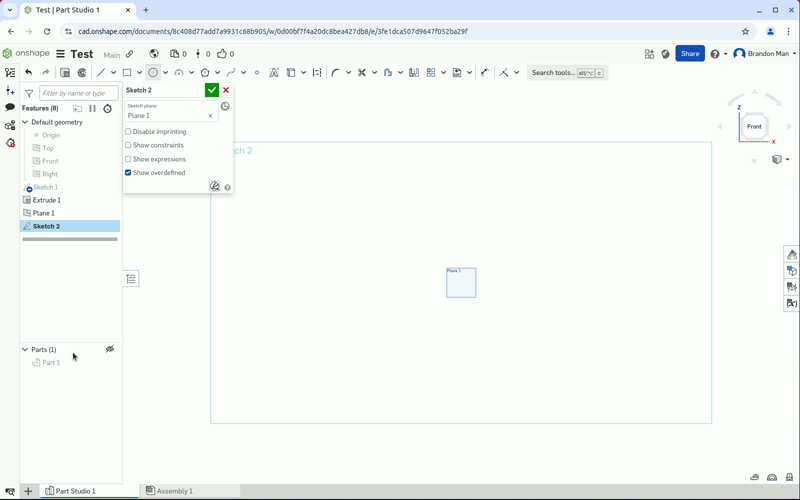
mouse_move(385, 282)
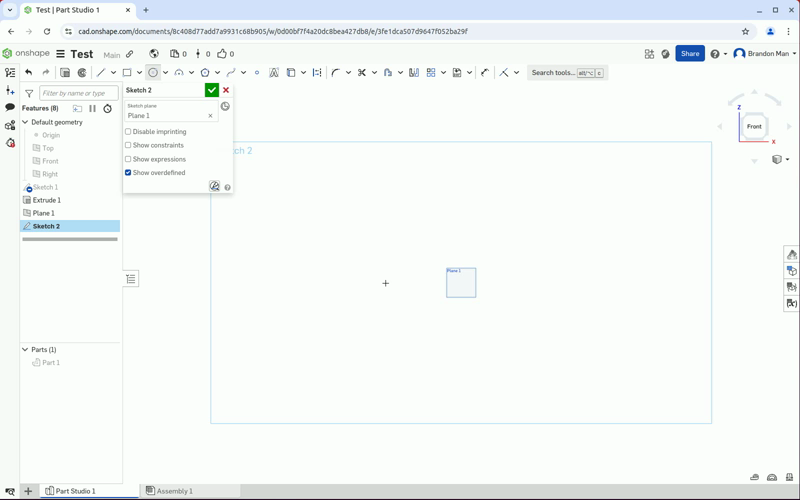
click(385, 282)
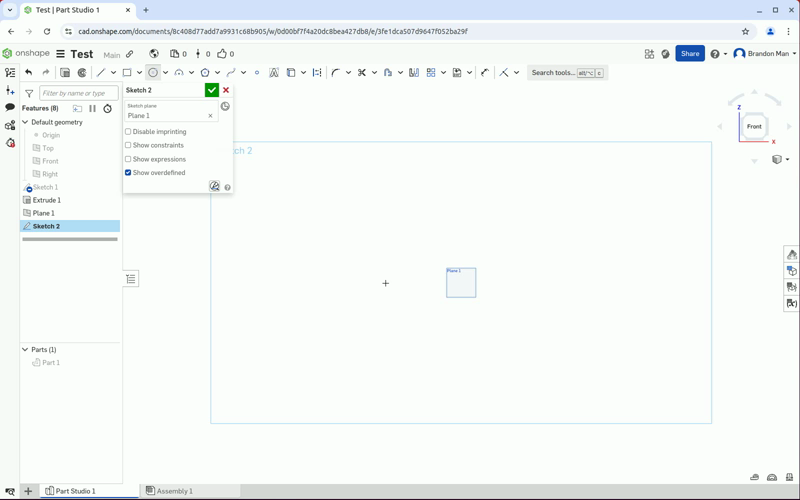
key_up(shift)
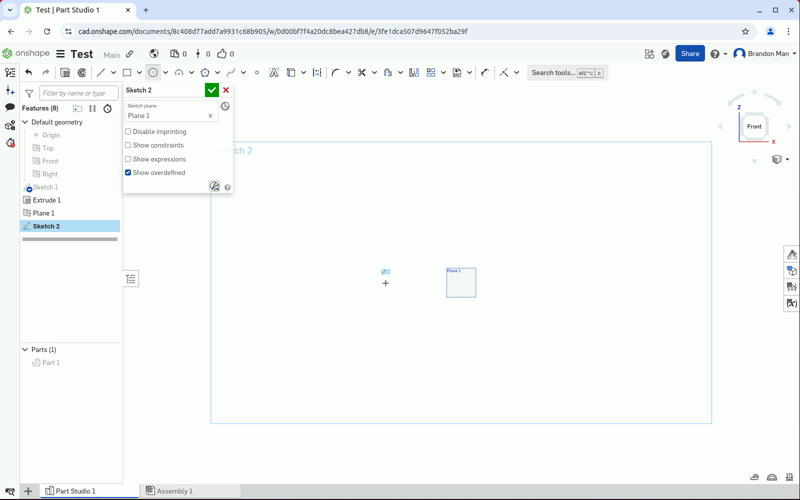
mouse_move(399, 282)
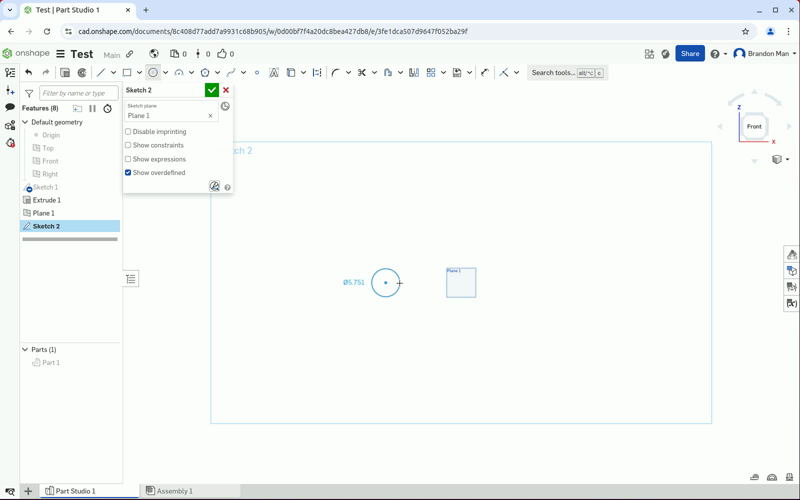
click(399, 282)
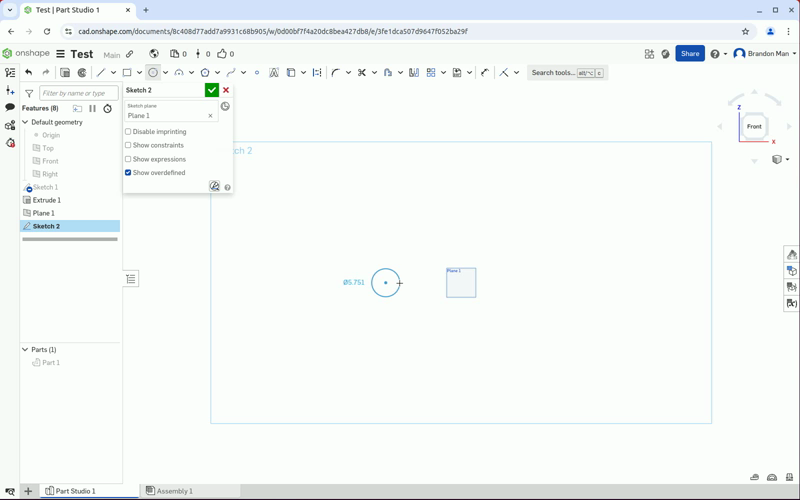
key(esc)
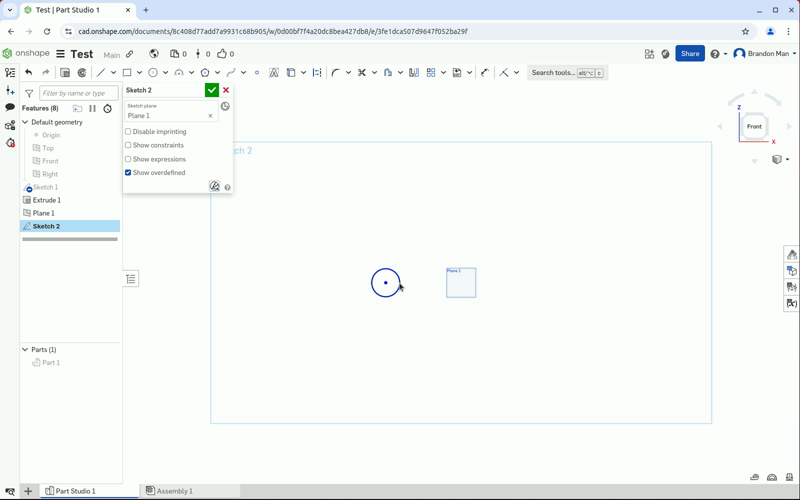
mouse_move(386, 281)
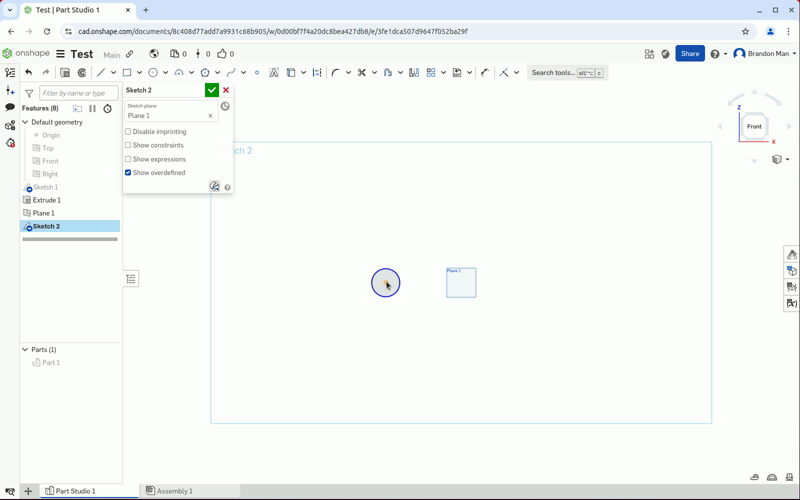
scroll(6)
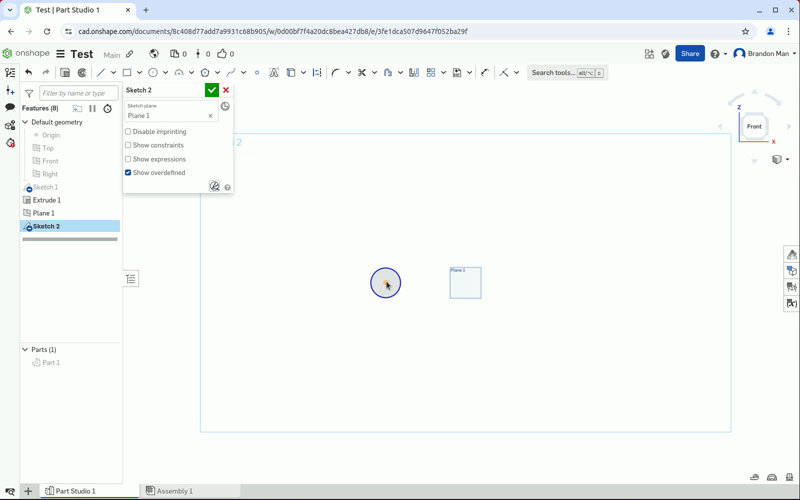
scroll(6)
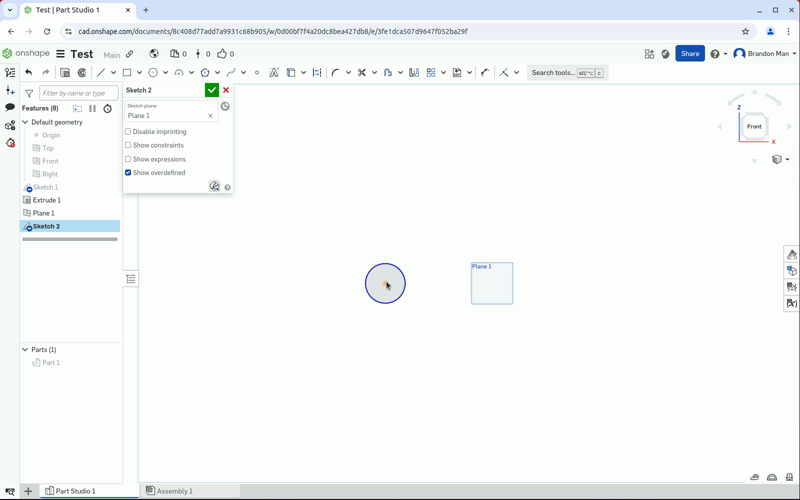
scroll(6)
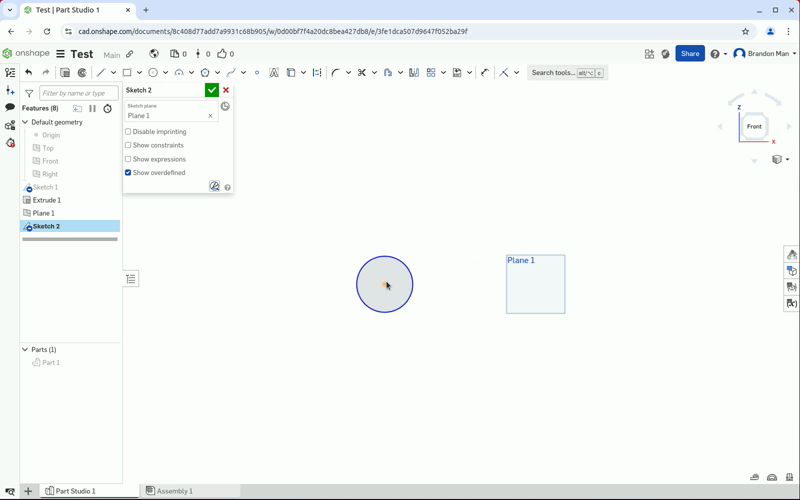
scroll(6)
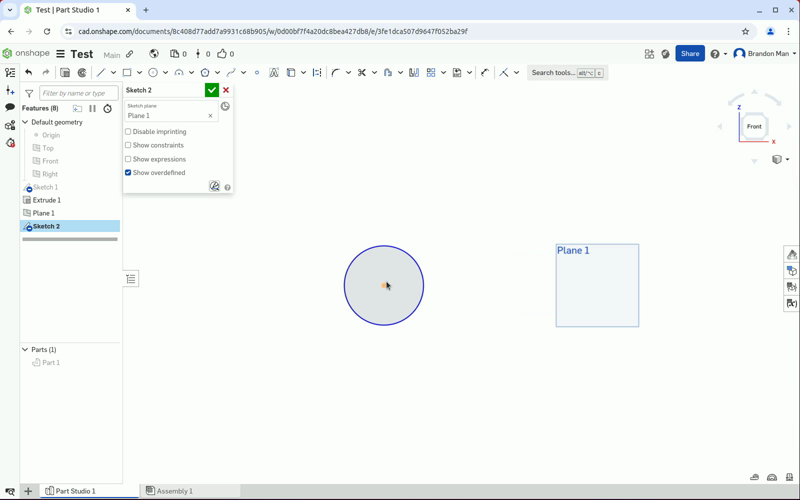
scroll(6)
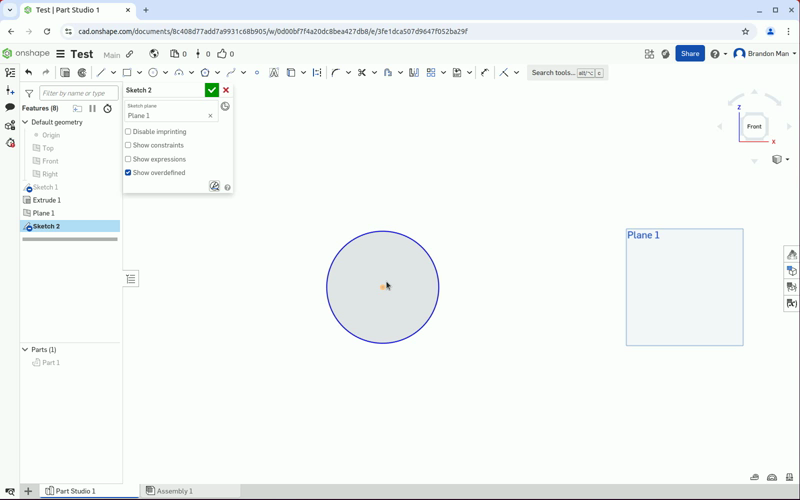
scroll(6)
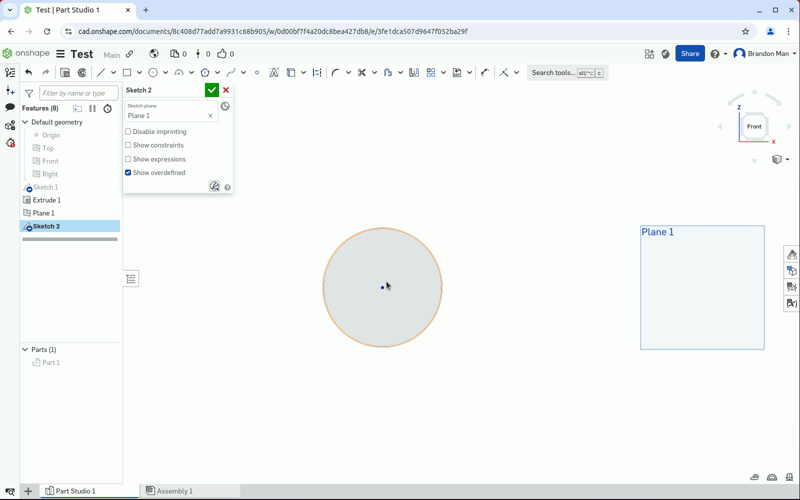
scroll(6)
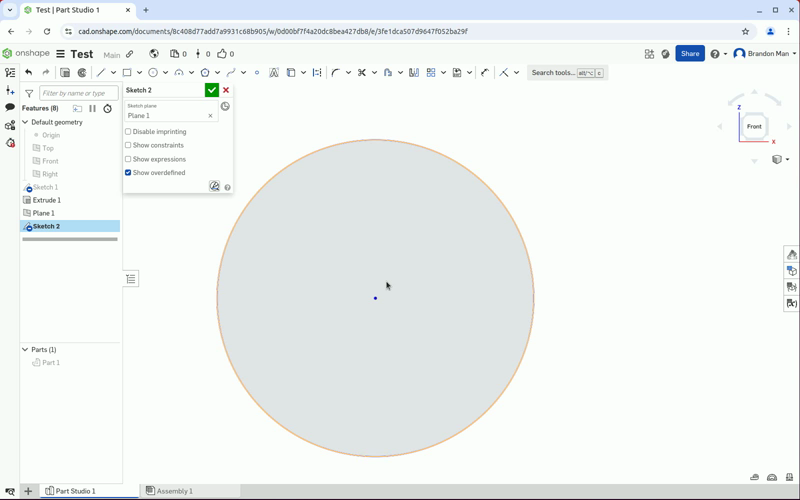
click(386, 281)
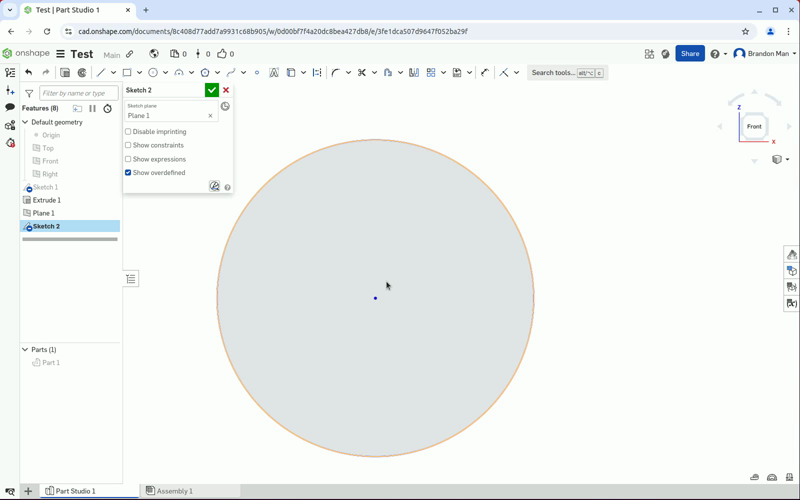
scroll(-6)
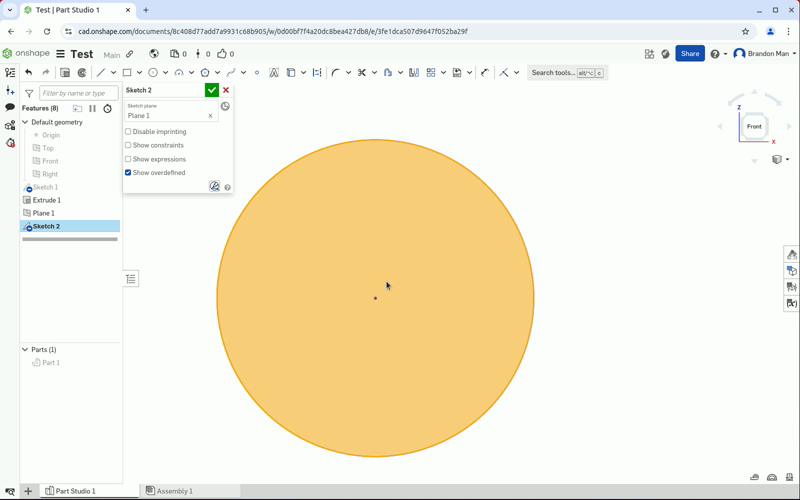
scroll(-6)
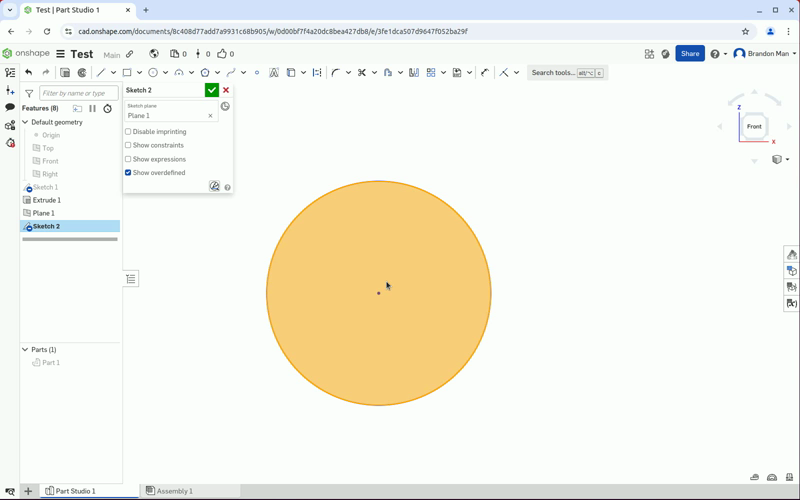
scroll(-6)
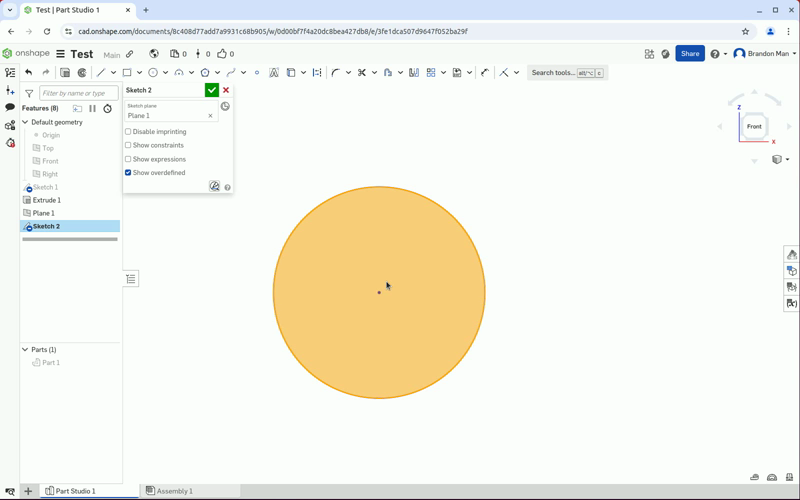
scroll(-6)
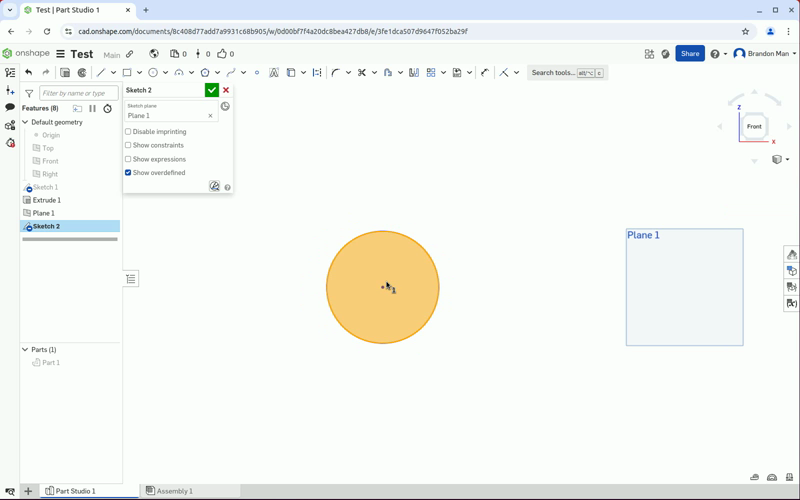
scroll(-6)
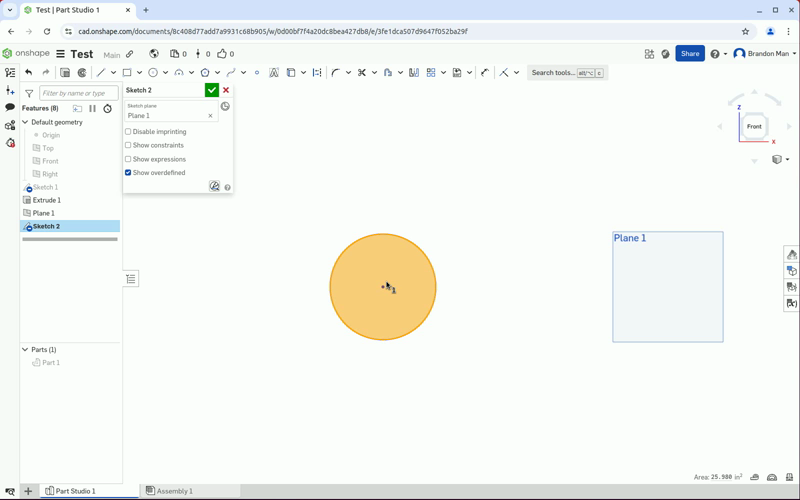
scroll(-6)
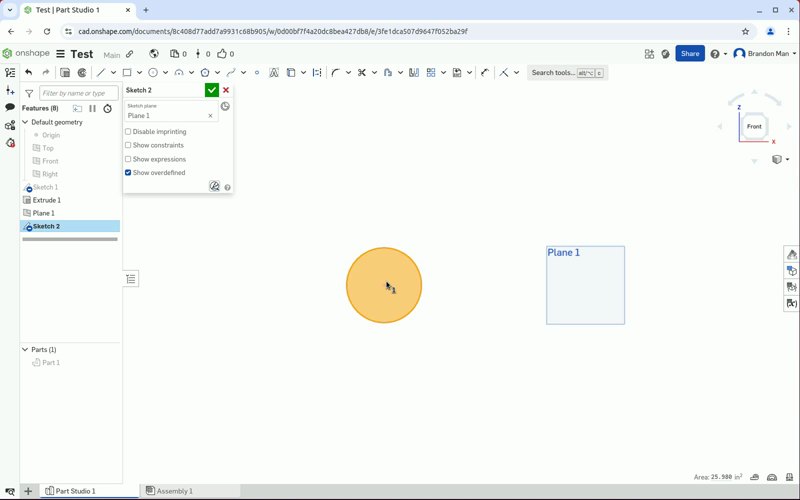
scroll(-6)
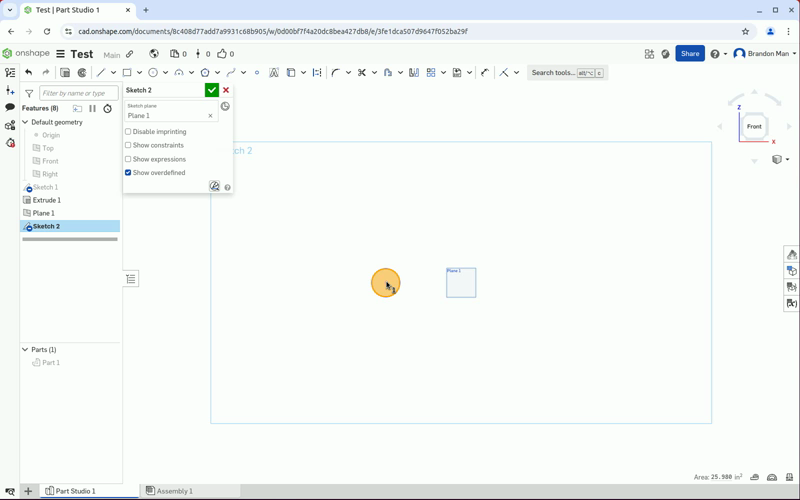
mouse_move(73, 352)
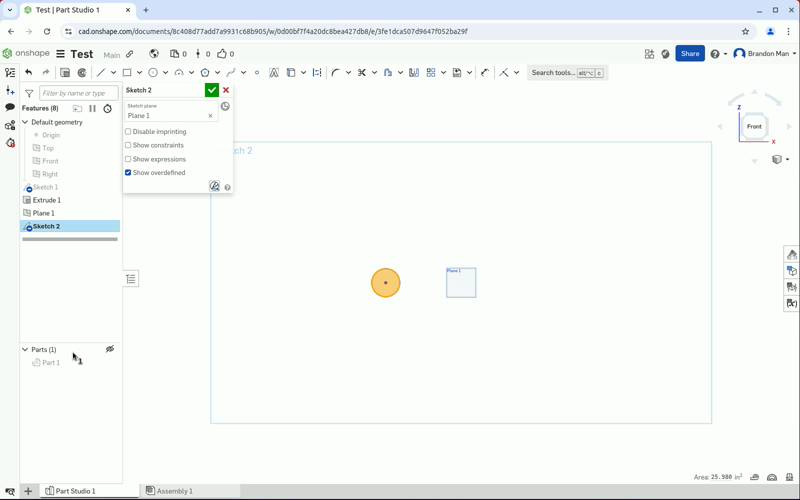
key(shift+y)
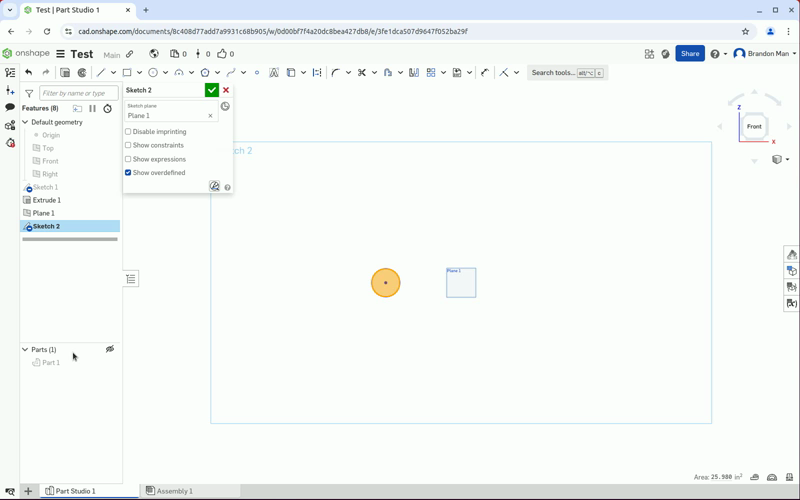
key(shift+e)
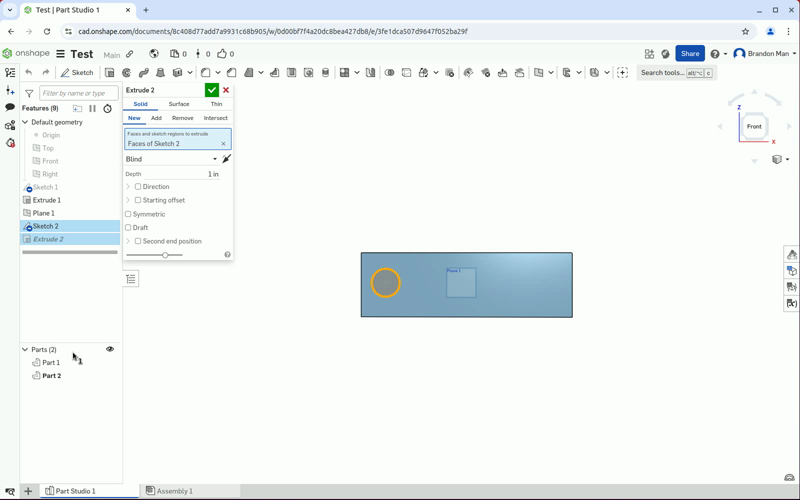
mouse_move(143, 106)
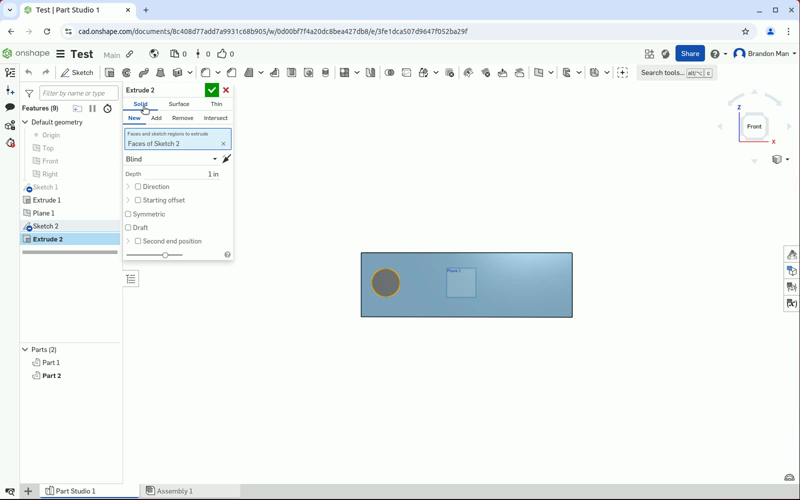
click(143, 106)
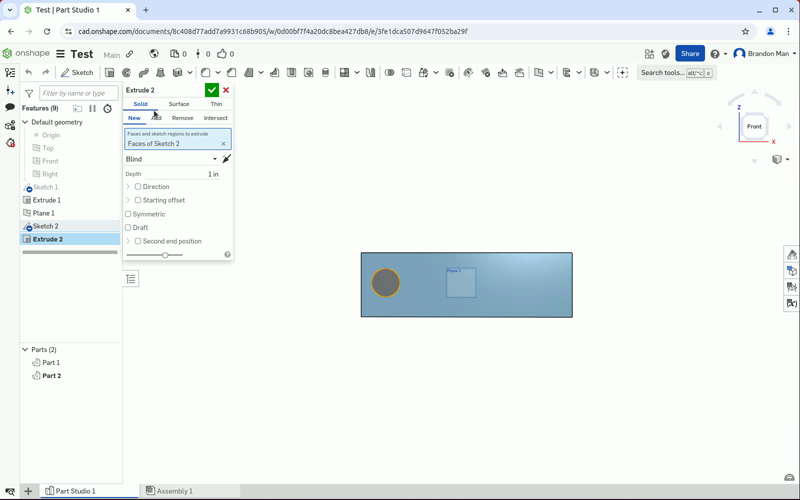
mouse_move(186, 120)
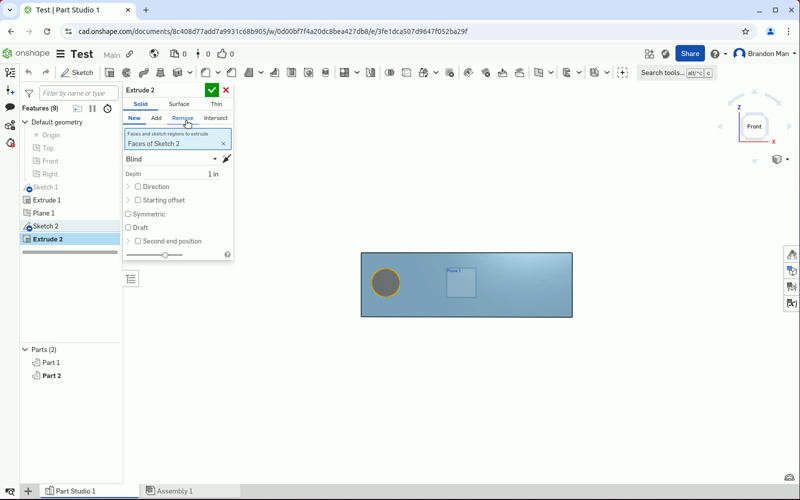
click(186, 120)
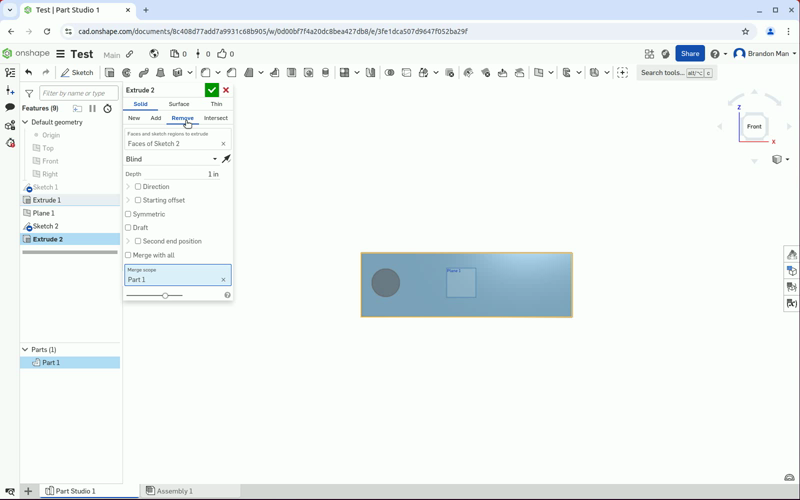
key(tab, 4)
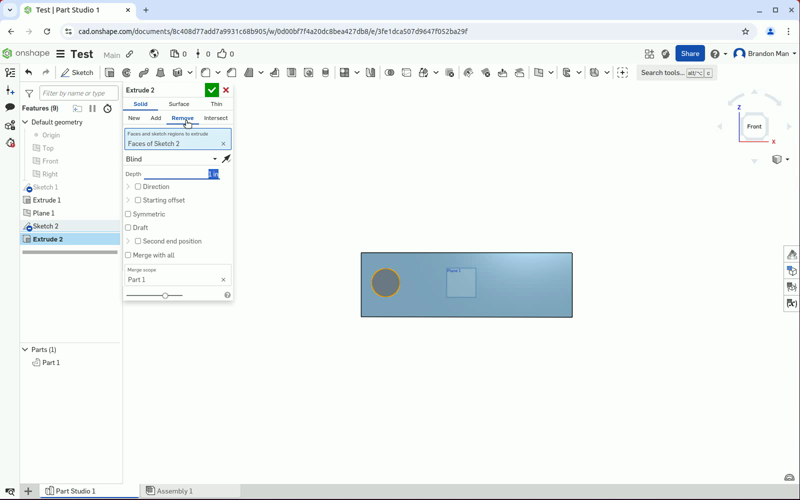
text(4.333)
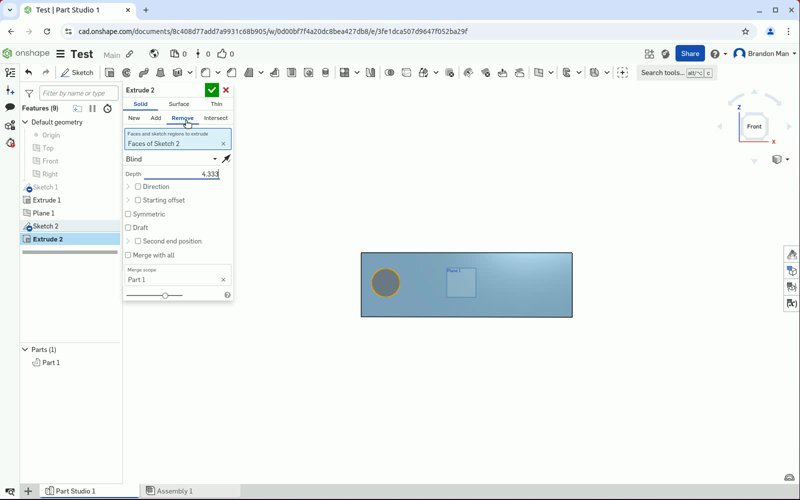
key(tab, 6)
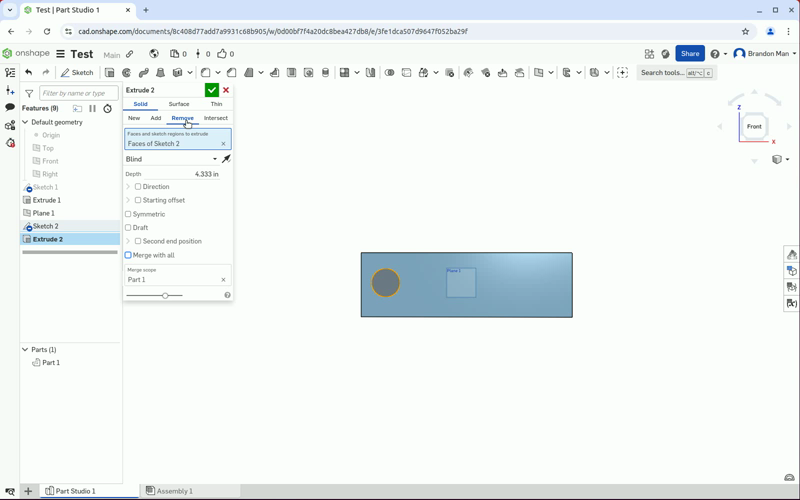
key(space)
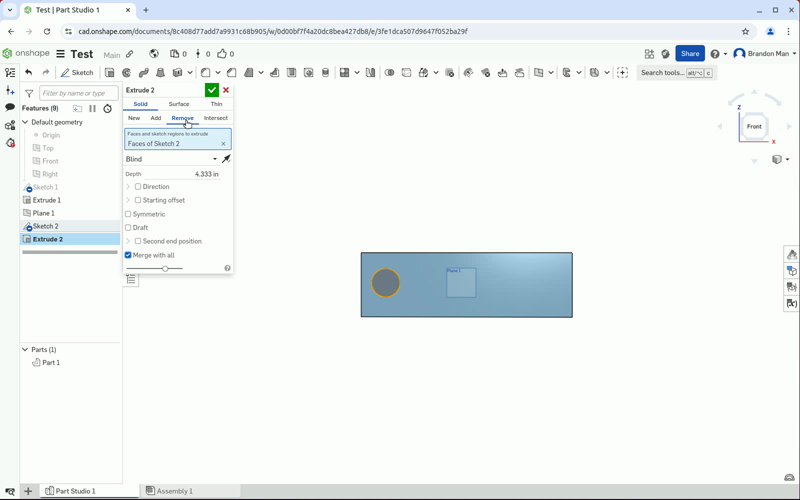
key(enter)
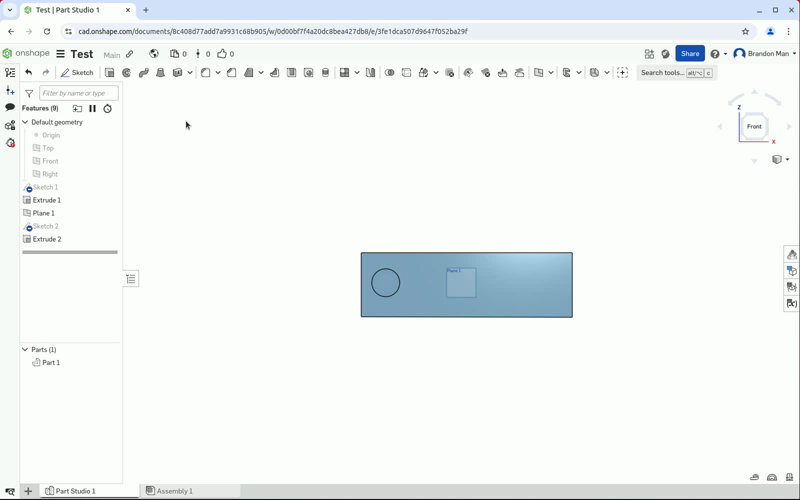
key(shift+h)
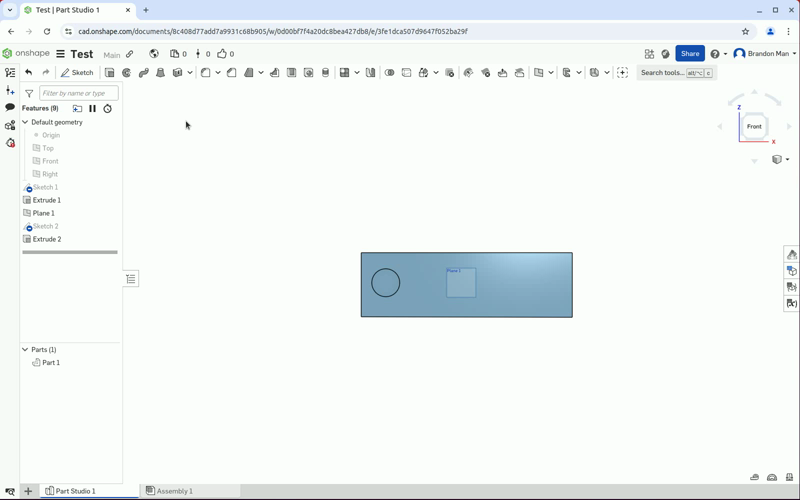
key(shift+h)
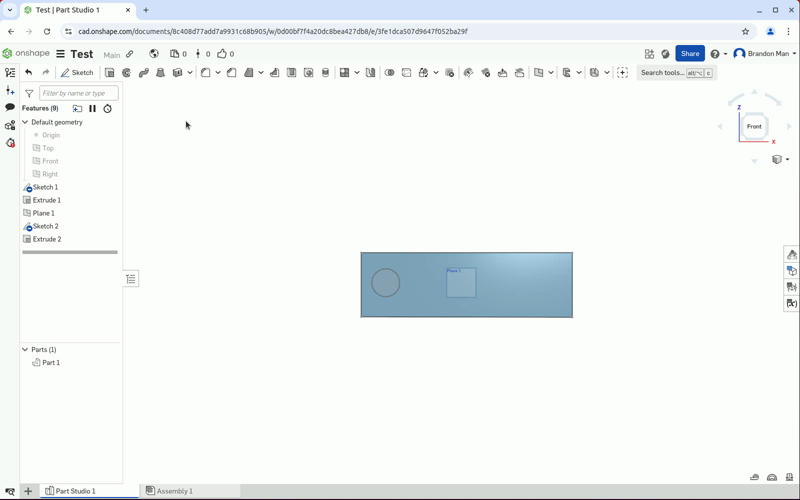
key(shift+7)
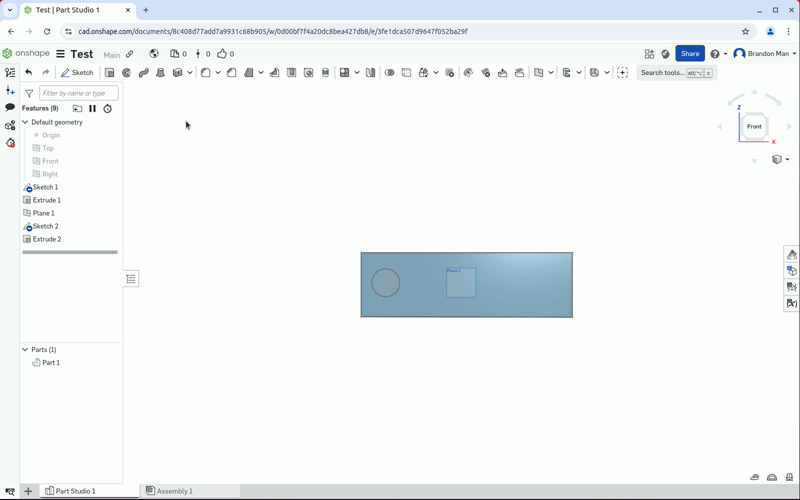
key(left, 2)
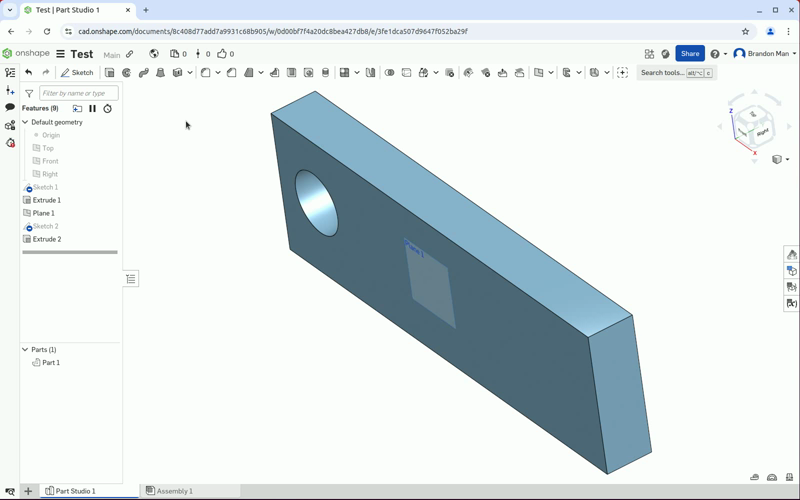
key(down, 2)
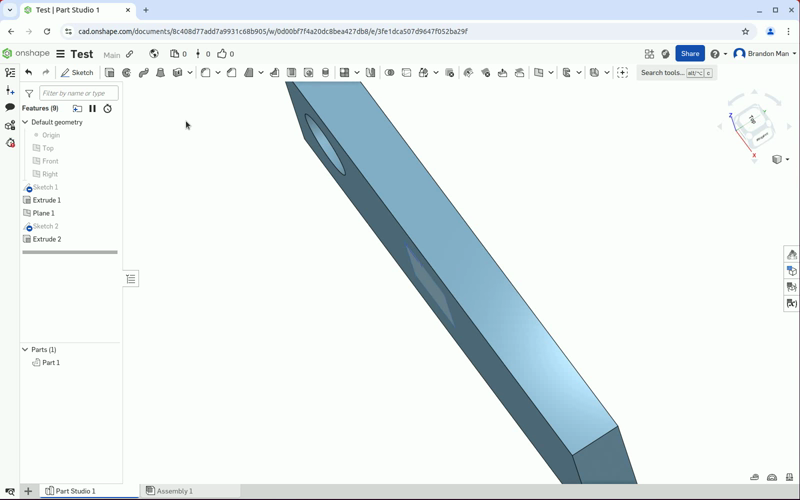
key(up, 2)
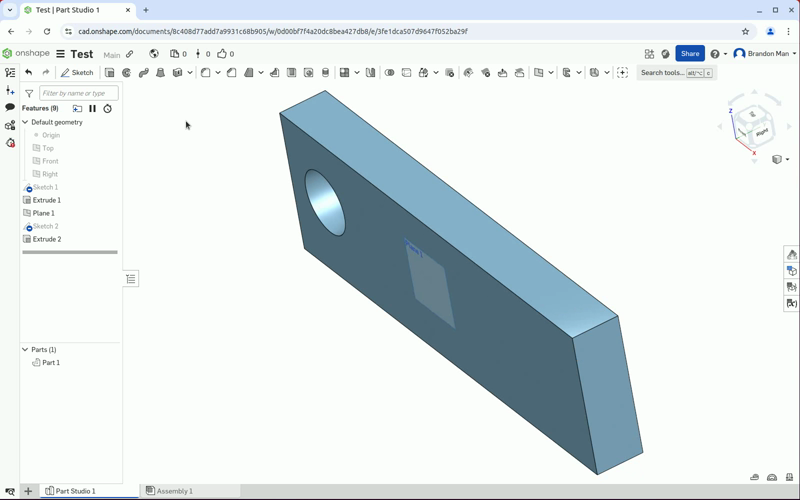
key(right, 2)
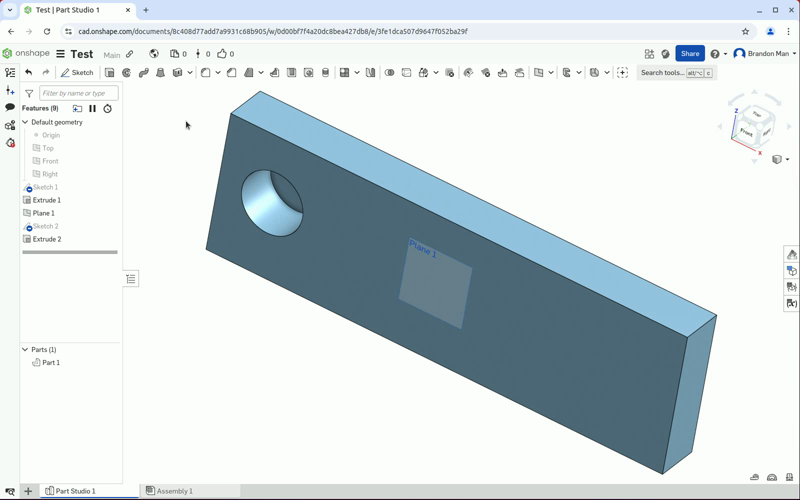
mouse_move(73, 189)
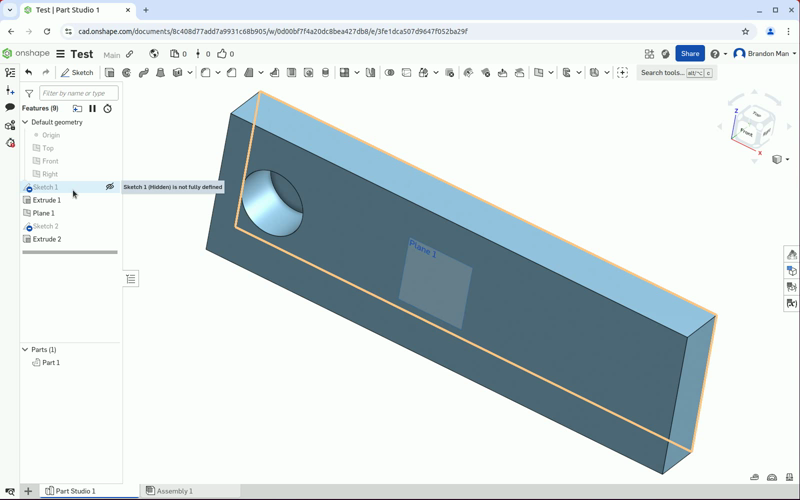
click(73, 189)